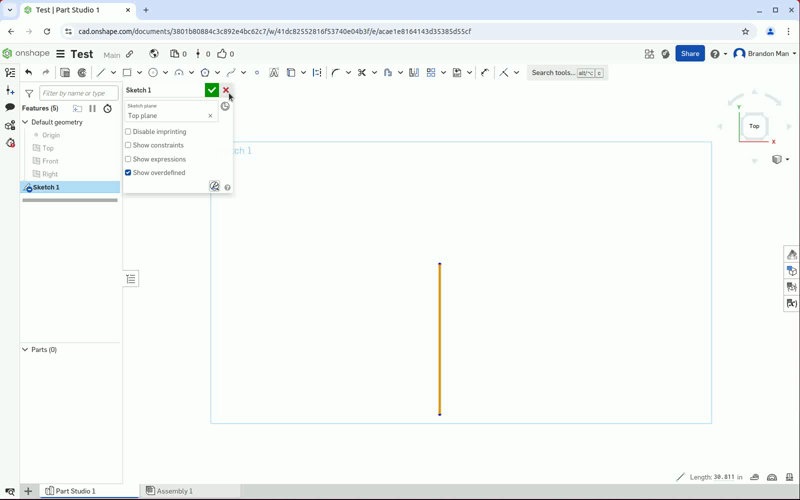
key(shift+h)
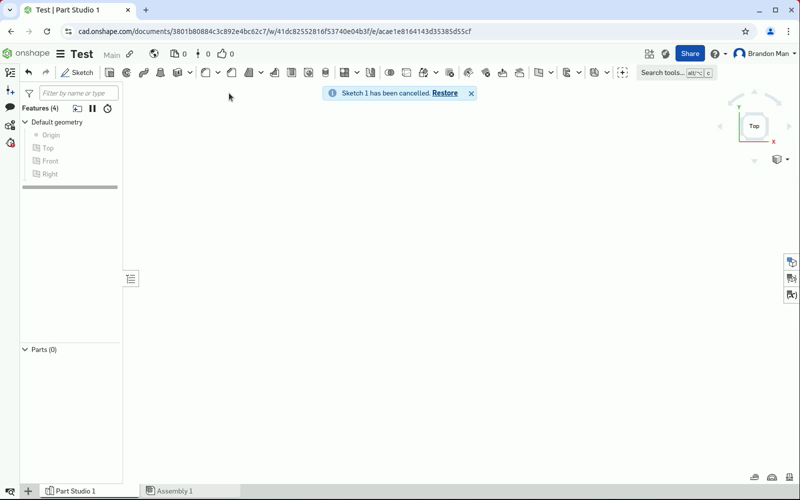
mouse_move(73, 352)
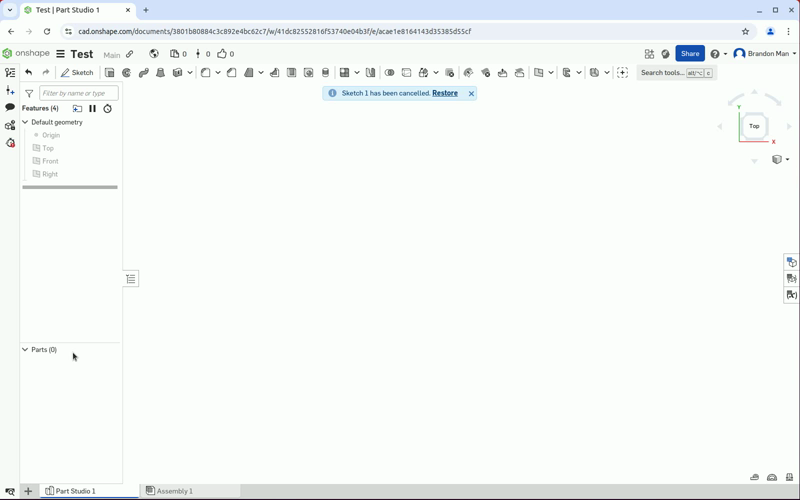
key(y)
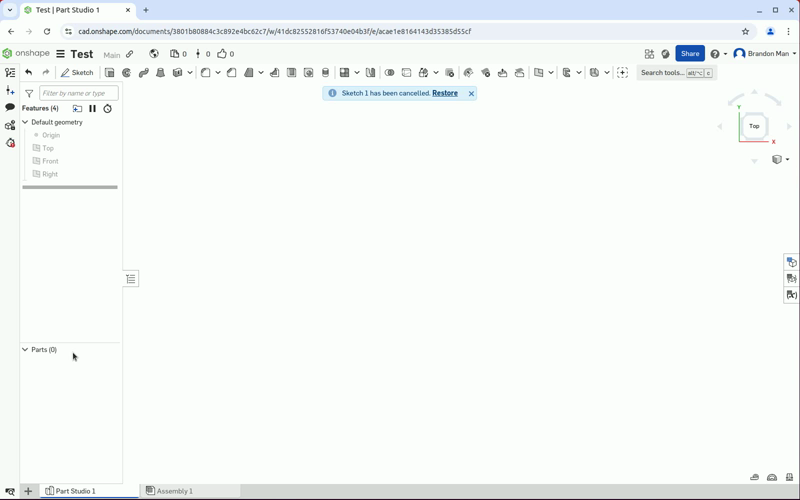
key(shift+p)
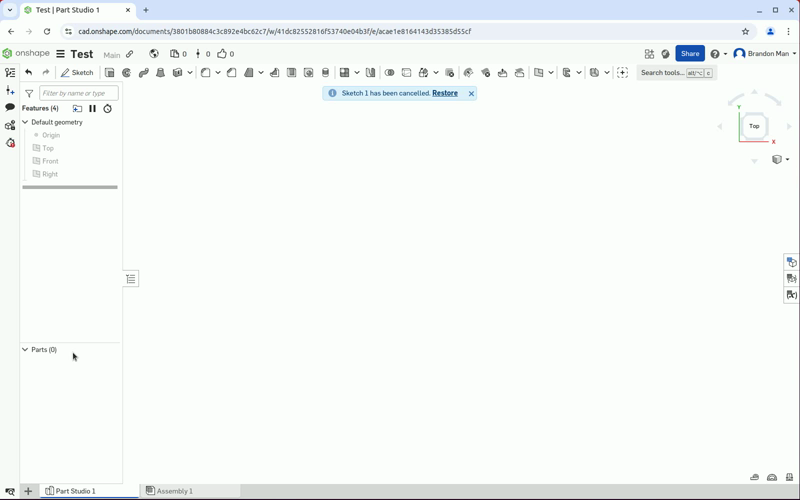
key(space)
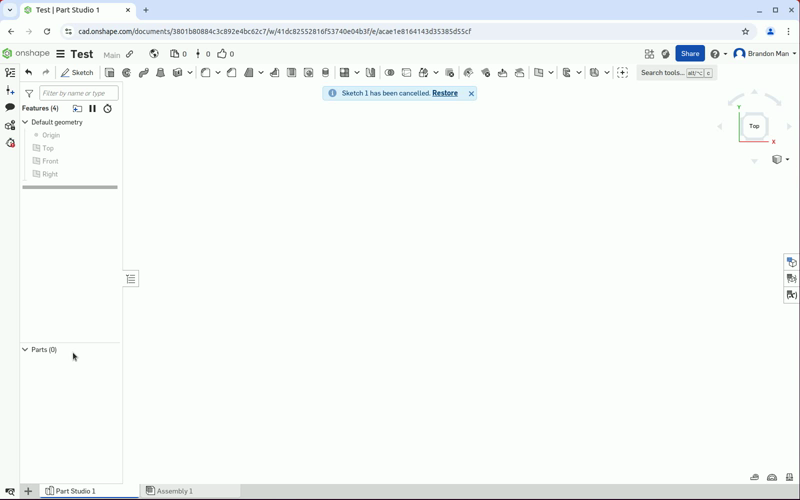
key_down(shift)
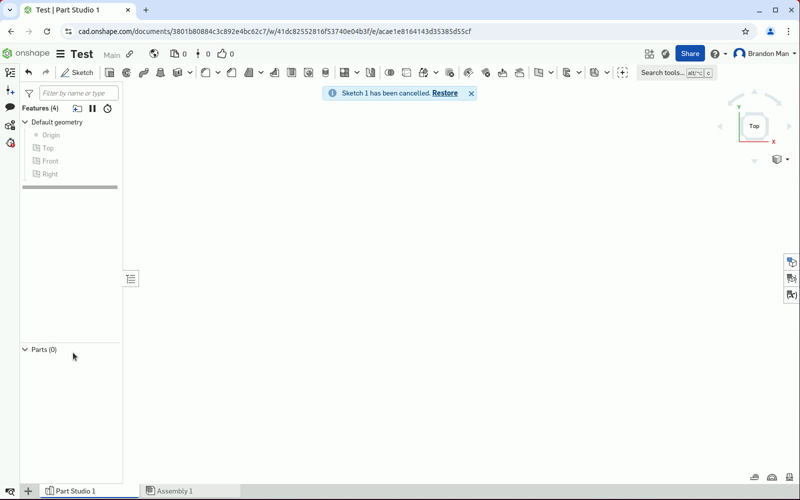
key(up)
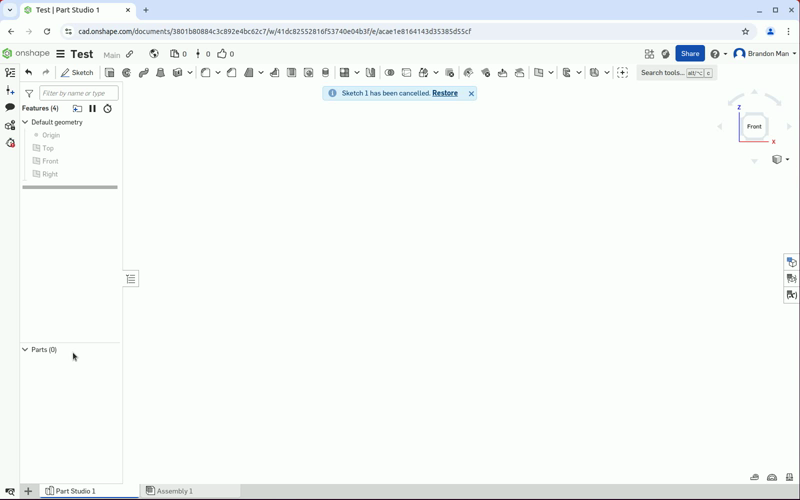
key_up(shift)
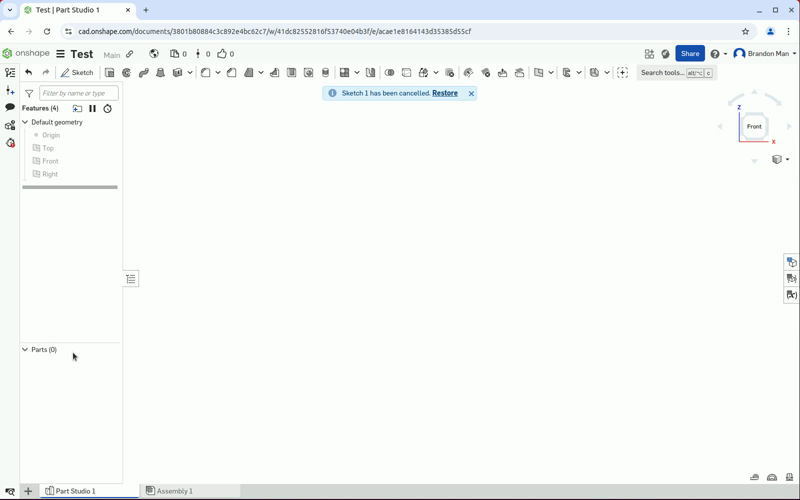
mouse_move(73, 352)
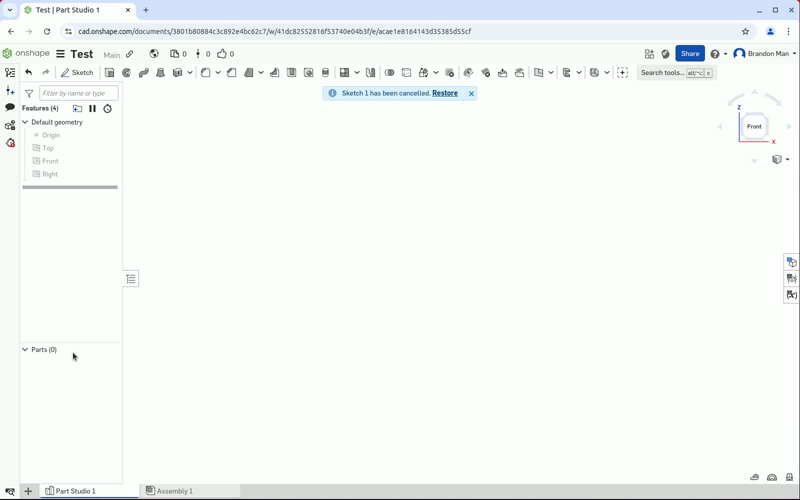
key(shift+y)
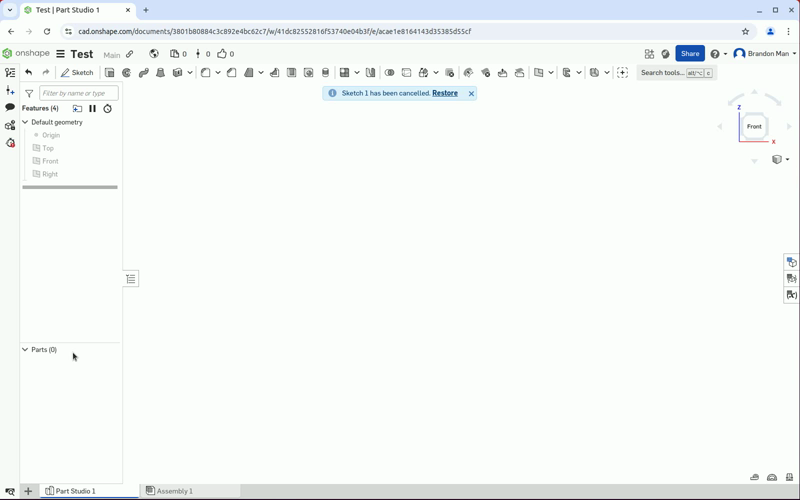
key(shift+s)
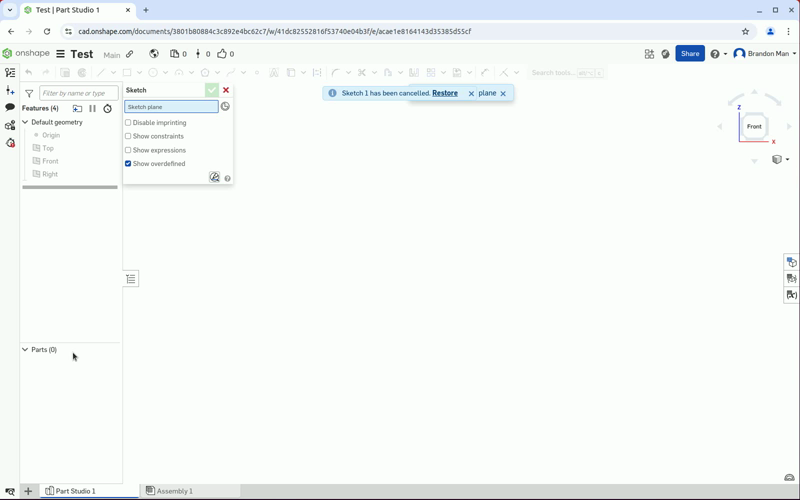
mouse_move(73, 163)
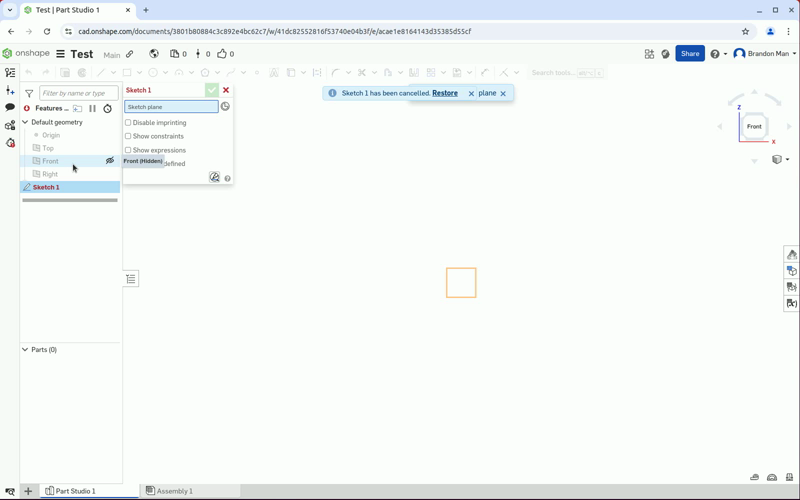
click(73, 163)
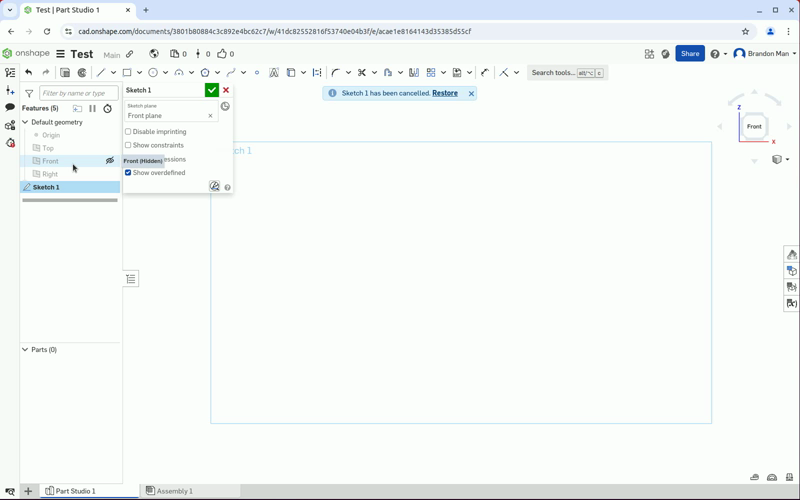
mouse_move(73, 352)
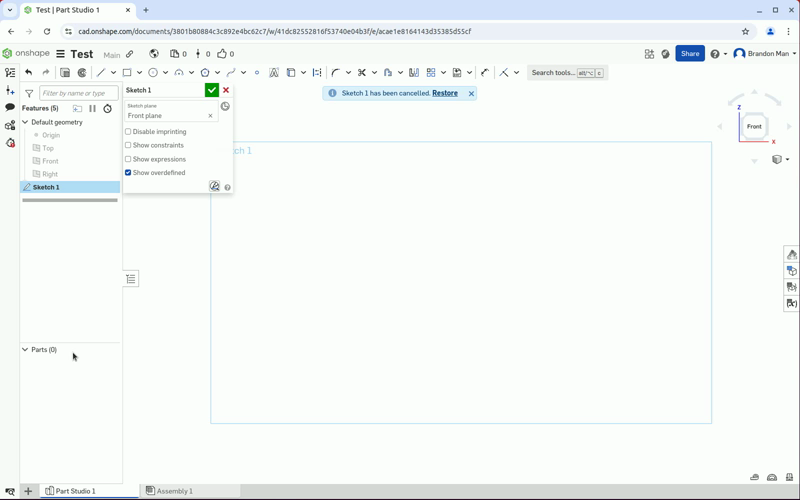
key(y)
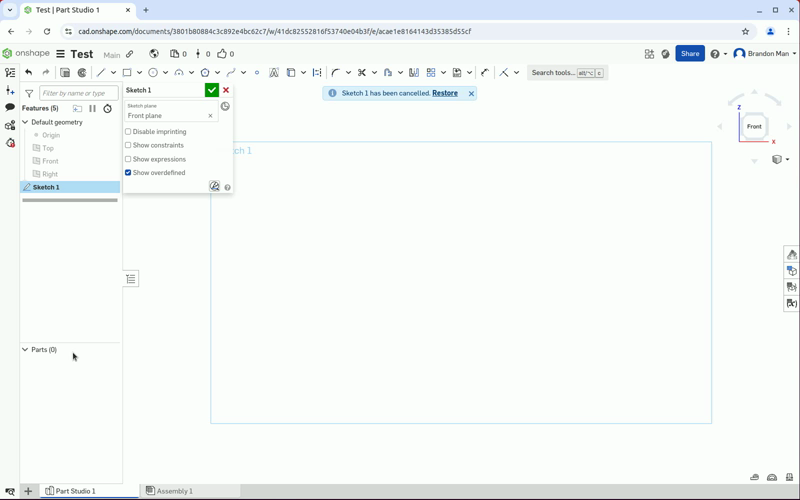
key(l)
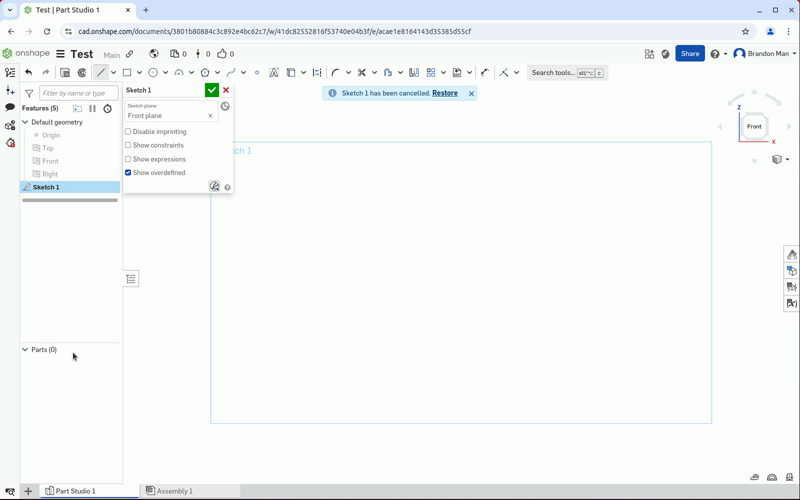
key_down(shift)
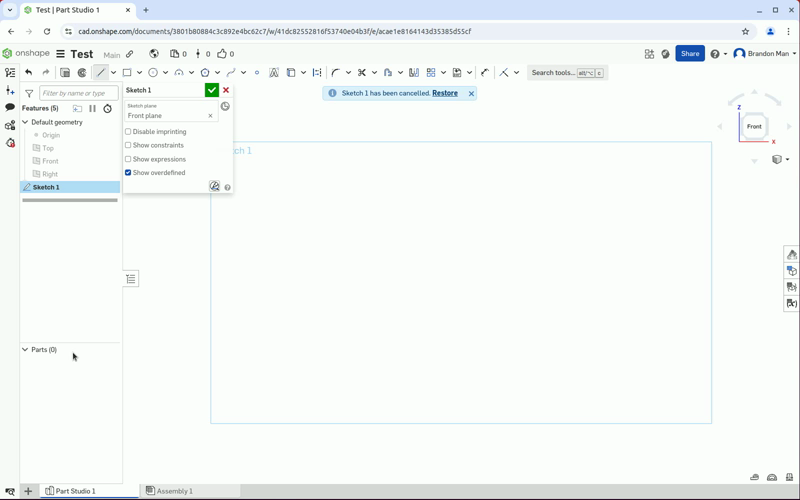
mouse_move(460, 282)
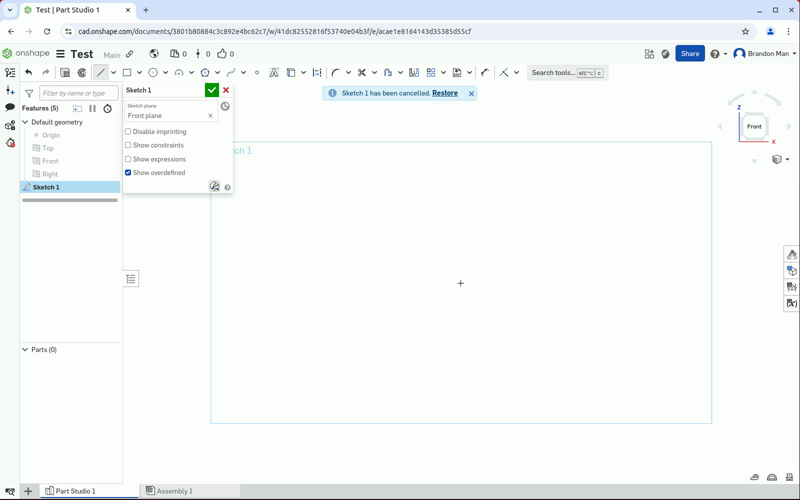
click(460, 282)
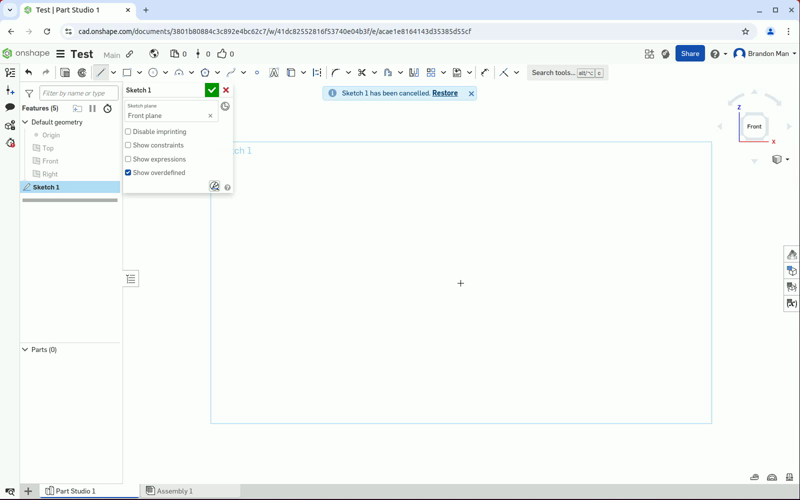
key_up(shift)
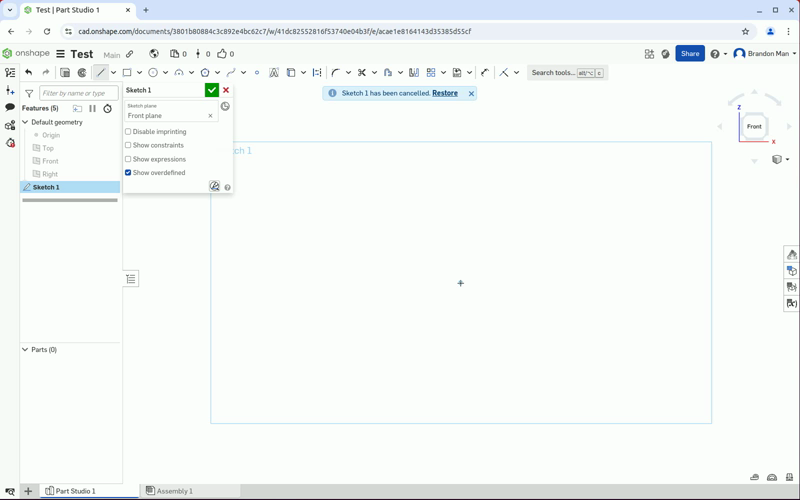
key_down(shift)
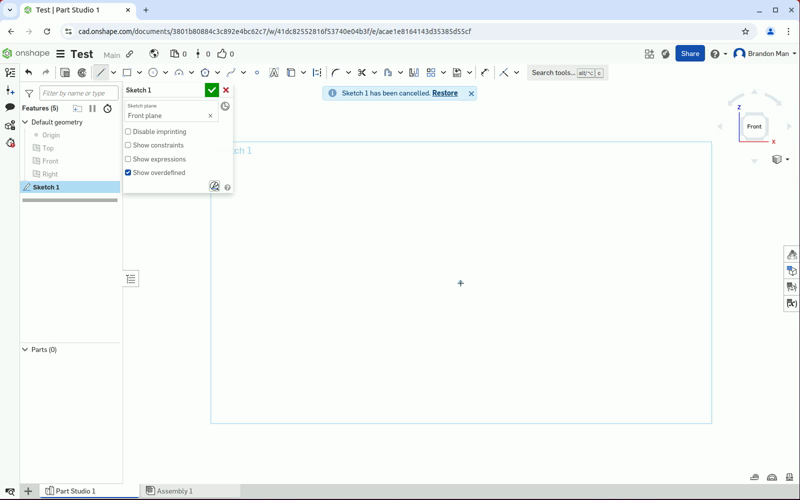
mouse_move(573, 282)
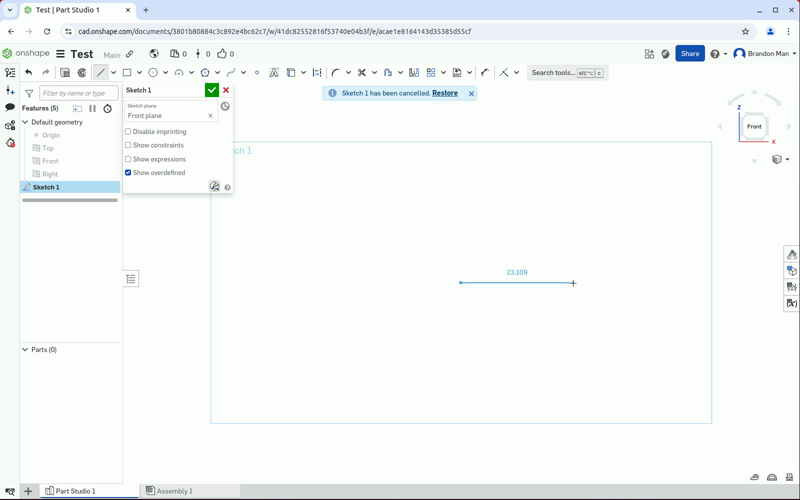
click(573, 282)
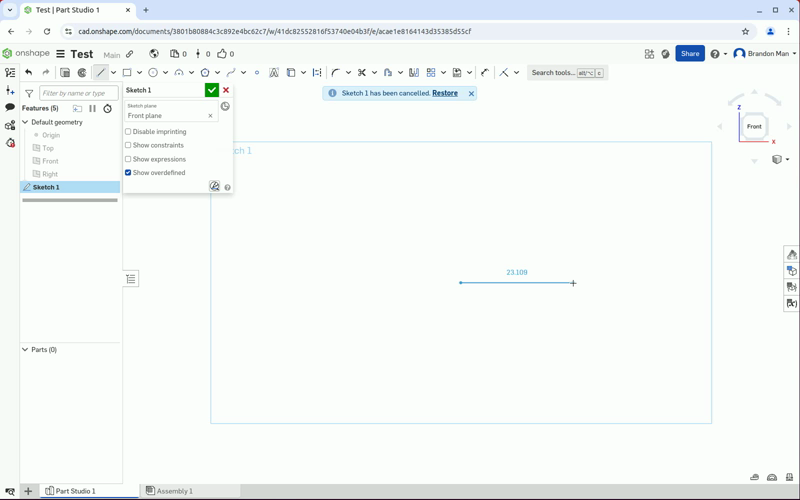
key_up(shift)
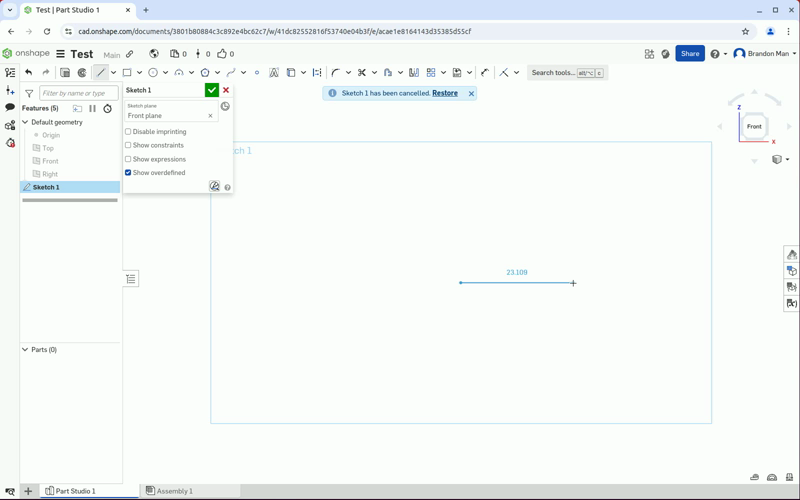
key_down(shift)
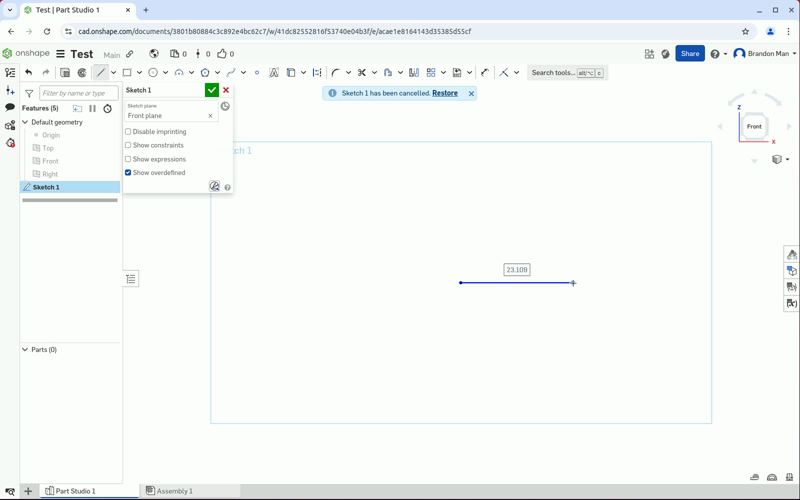
mouse_move(589, 282)
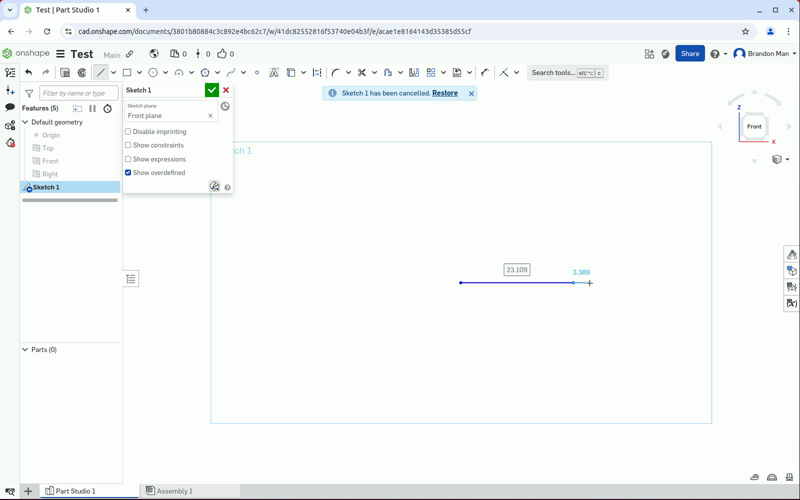
mouse_move(573, 245)
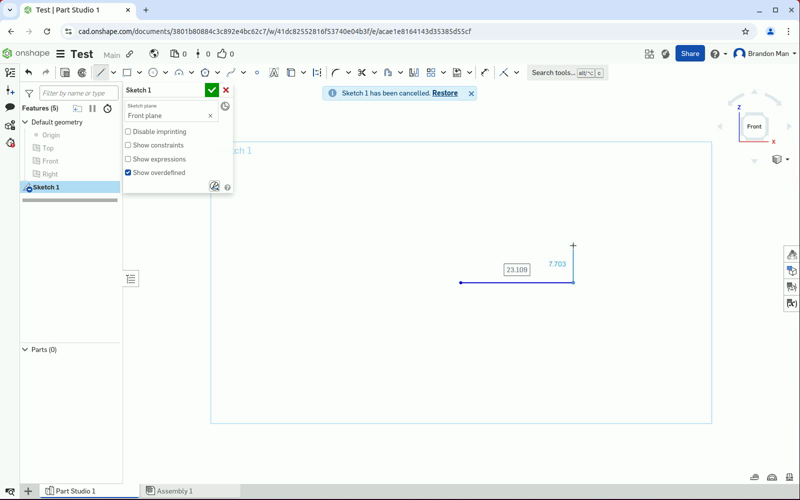
click(573, 245)
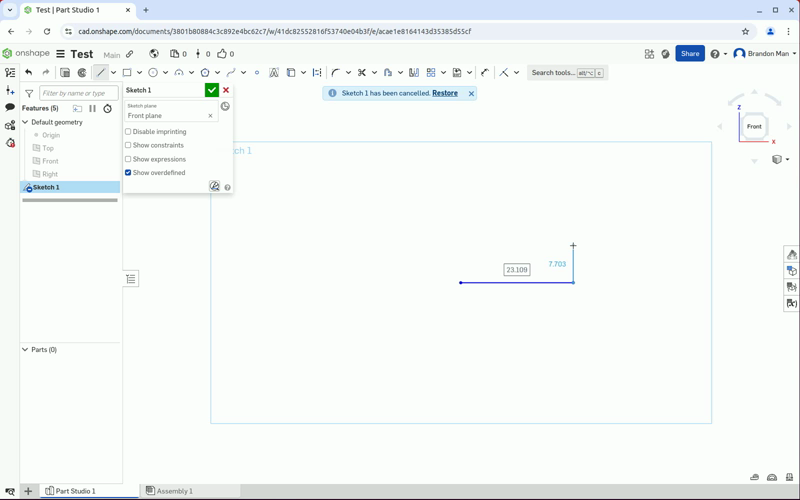
key_up(shift)
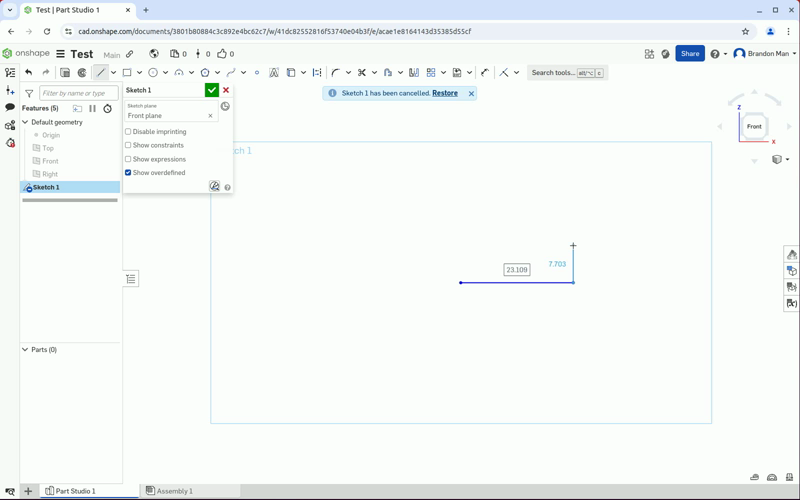
key_down(shift)
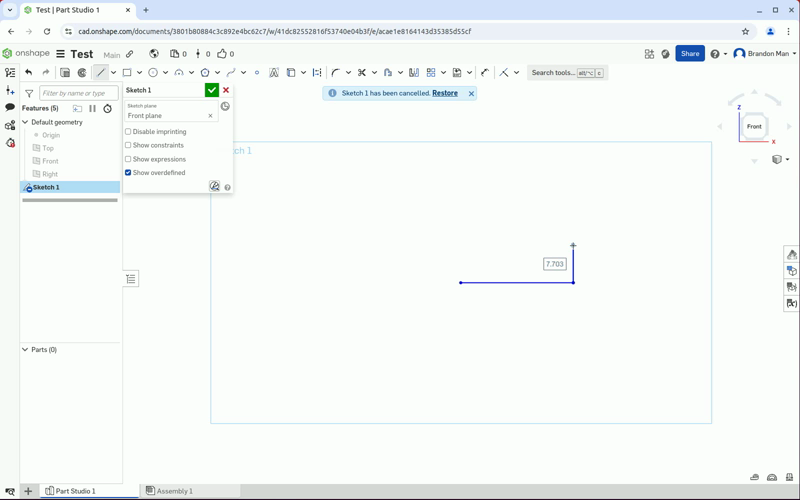
mouse_move(460, 245)
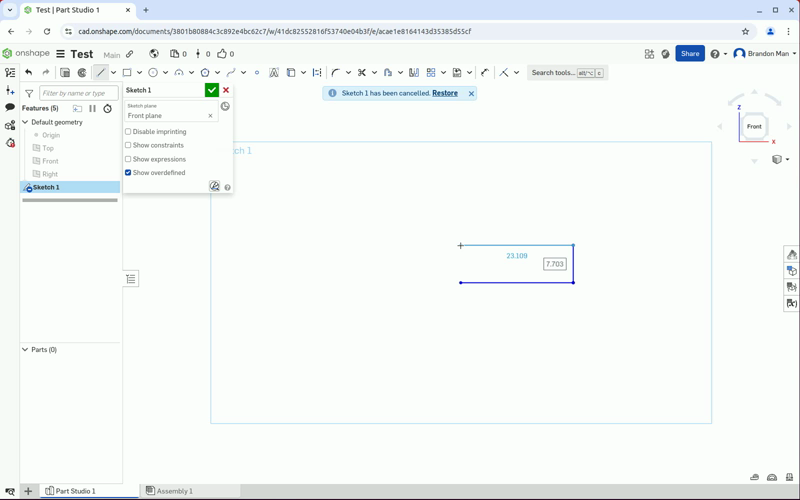
click(460, 245)
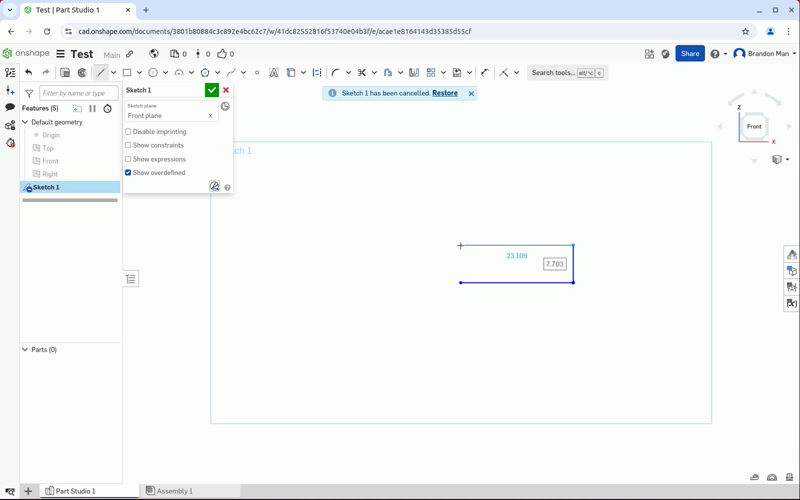
key_up(shift)
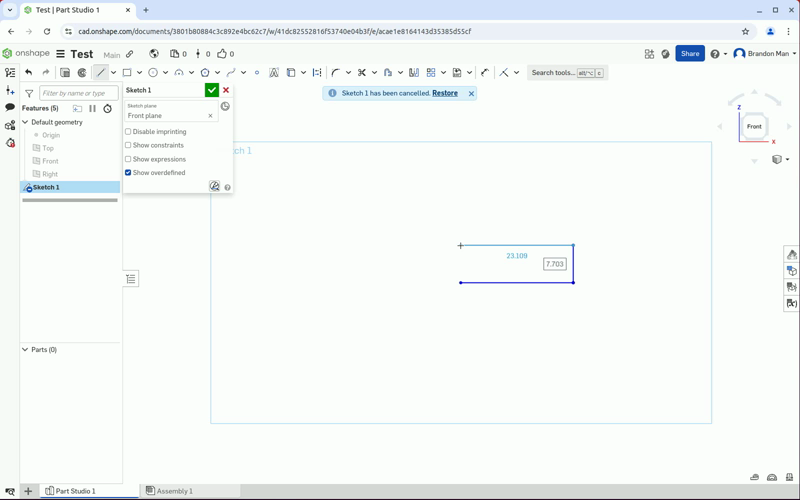
mouse_move(490, 245)
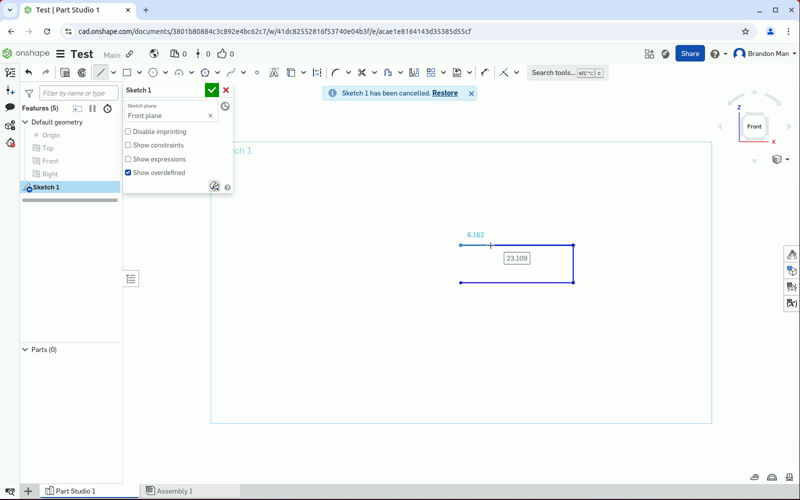
key_down(shift)
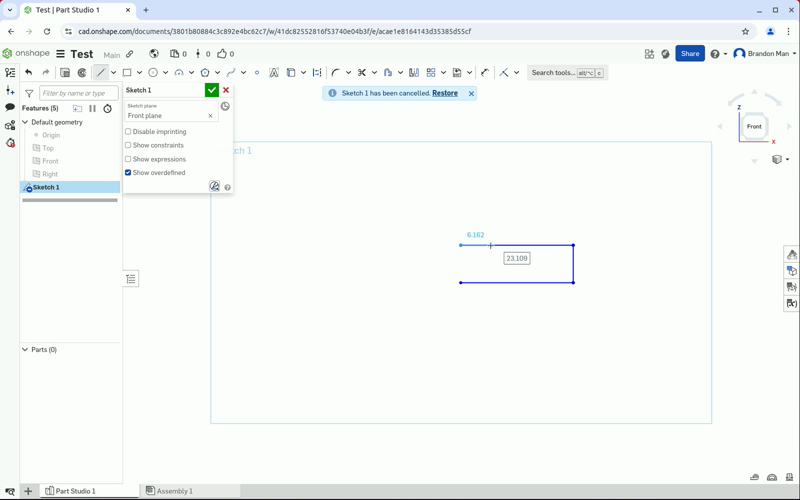
mouse_move(460, 282)
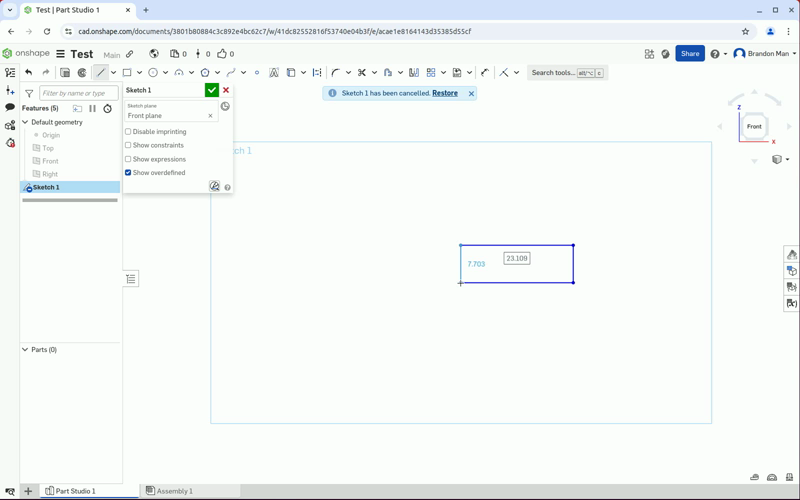
key_up(shift)
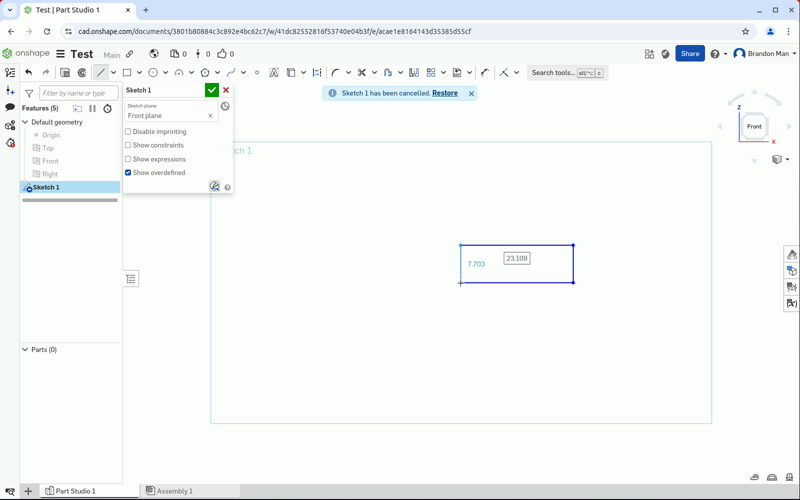
click(460, 282)
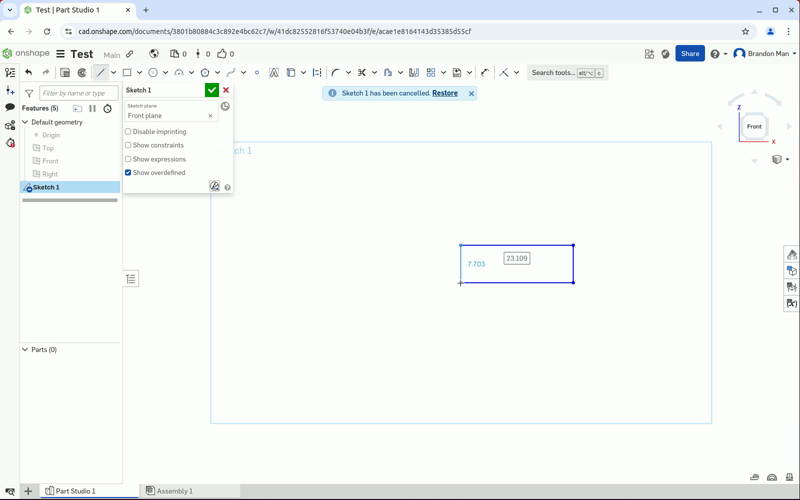
key(esc)
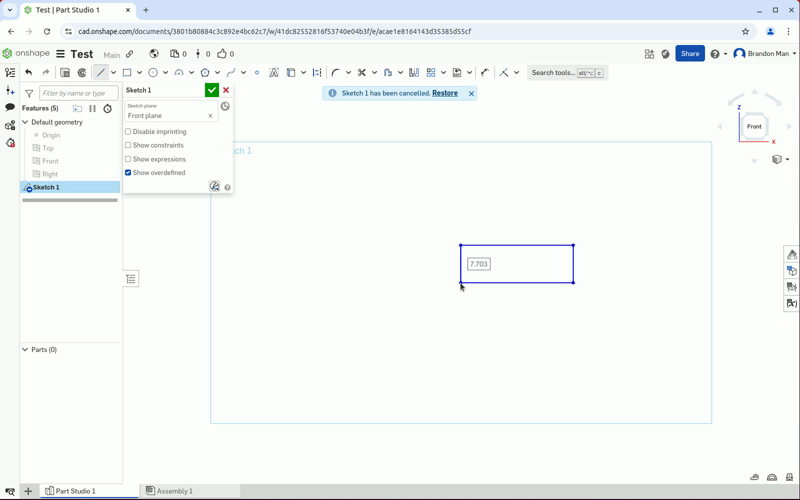
mouse_move(559, 249)
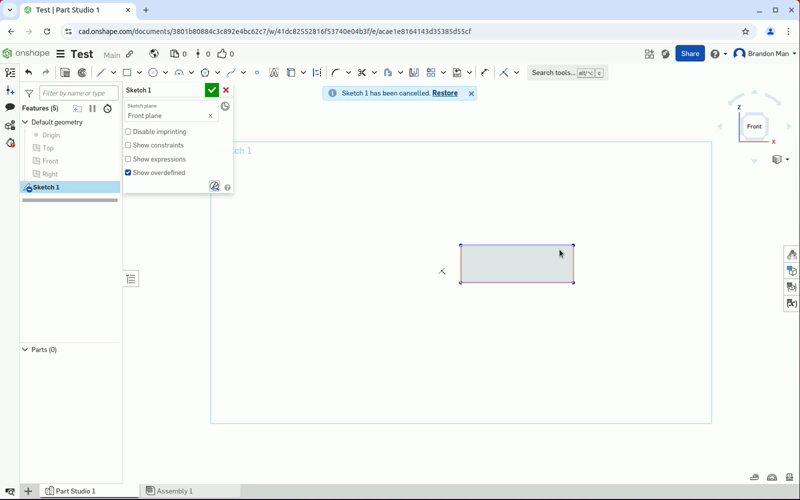
click(559, 249)
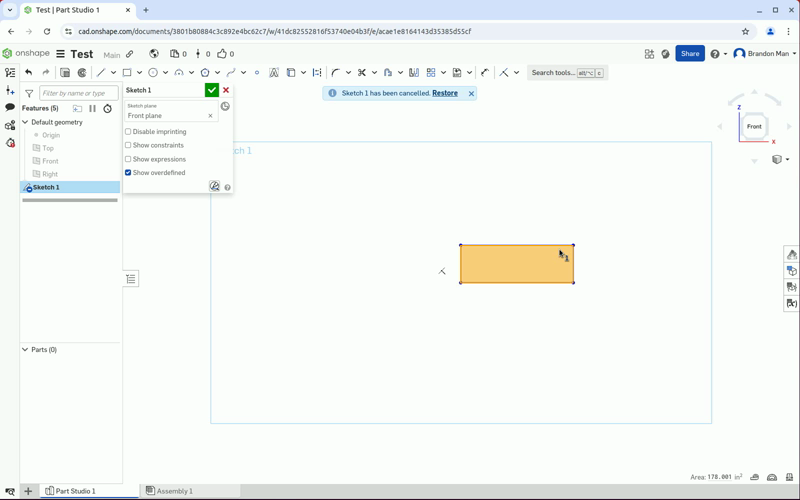
mouse_move(73, 352)
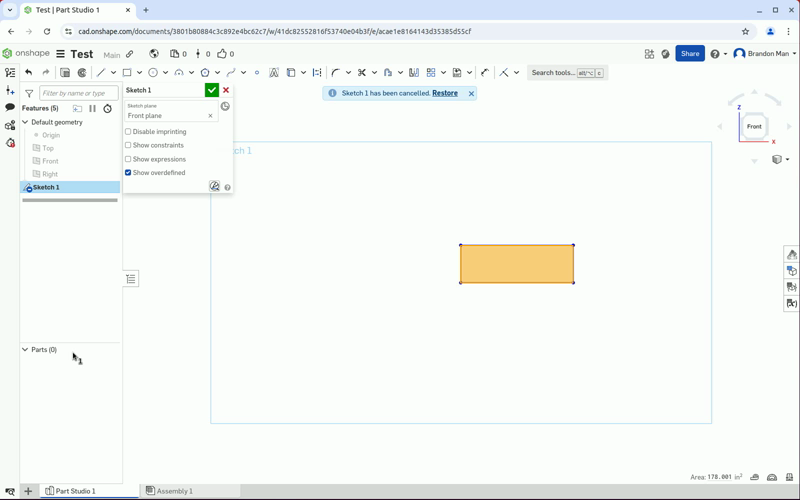
key(shift+y)
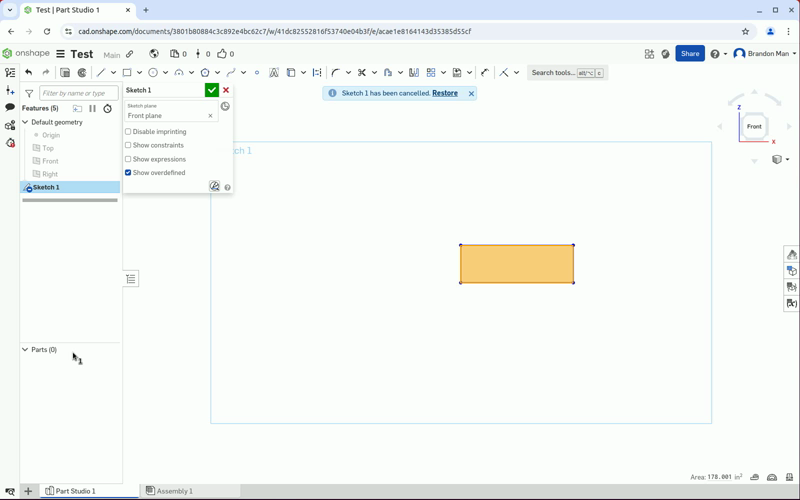
key(shift+e)
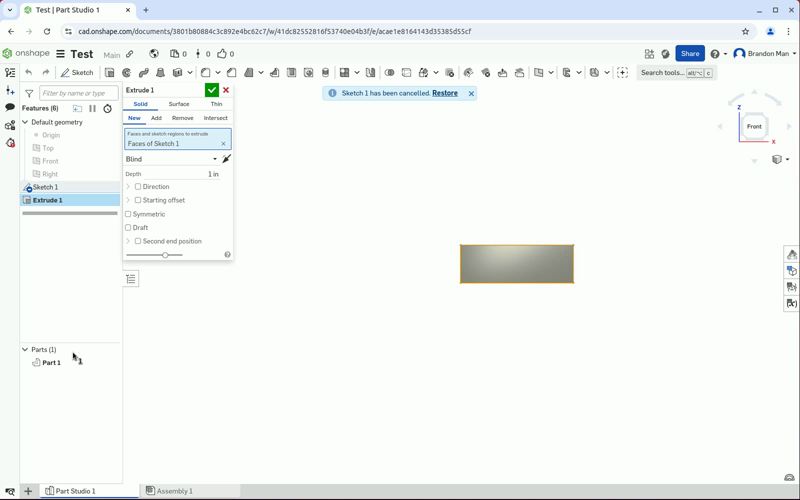
mouse_move(143, 106)
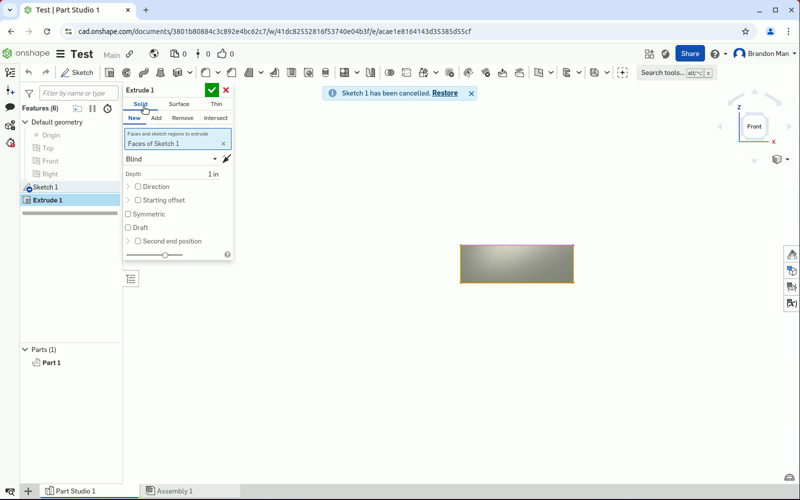
click(143, 106)
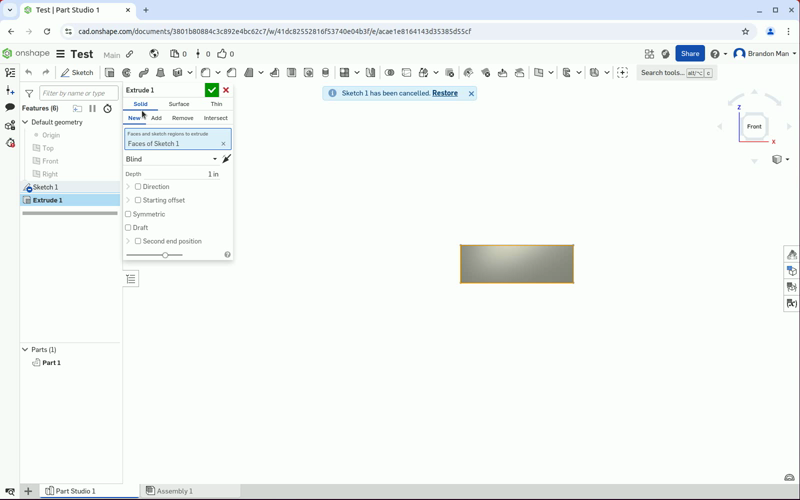
mouse_move(137, 120)
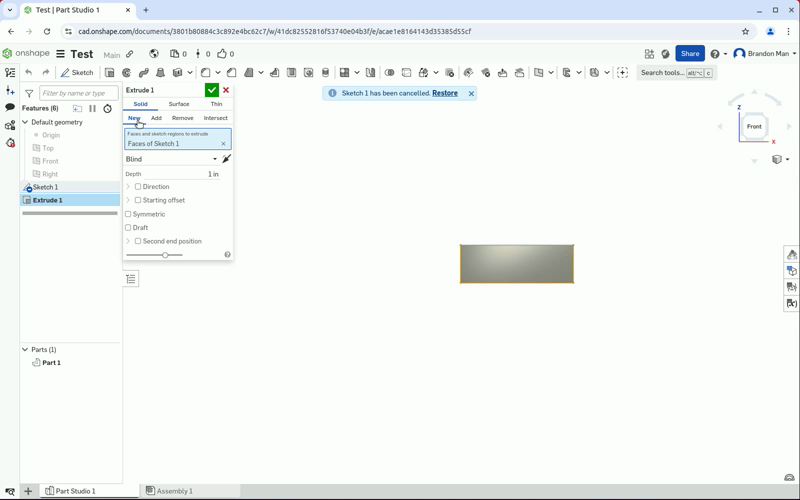
click(137, 120)
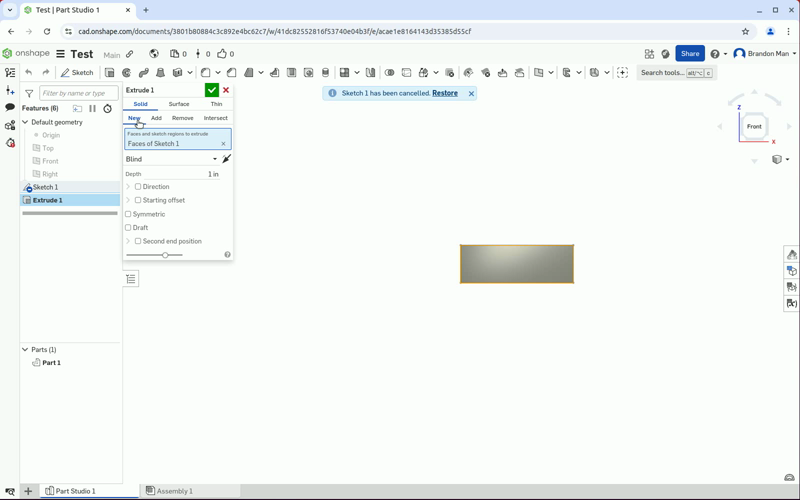
key(tab, 4)
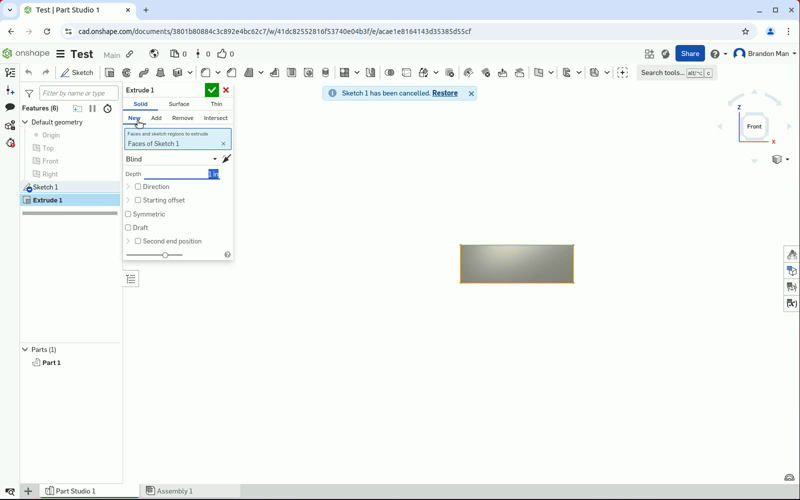
text(11.554)
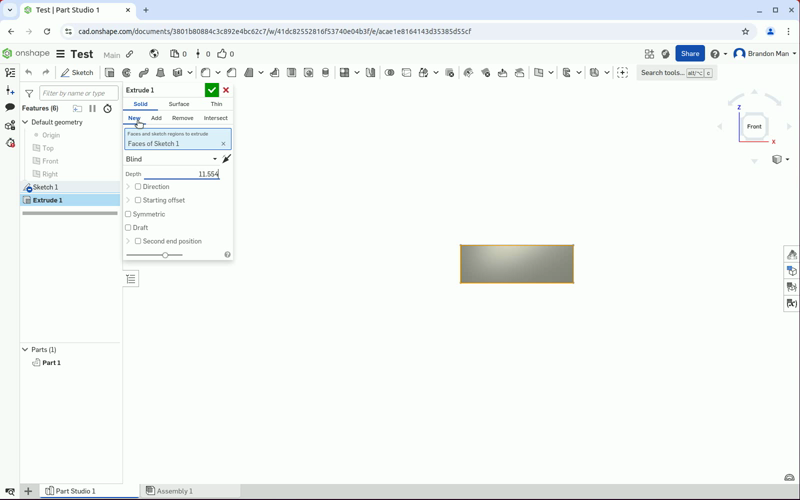
key(enter)
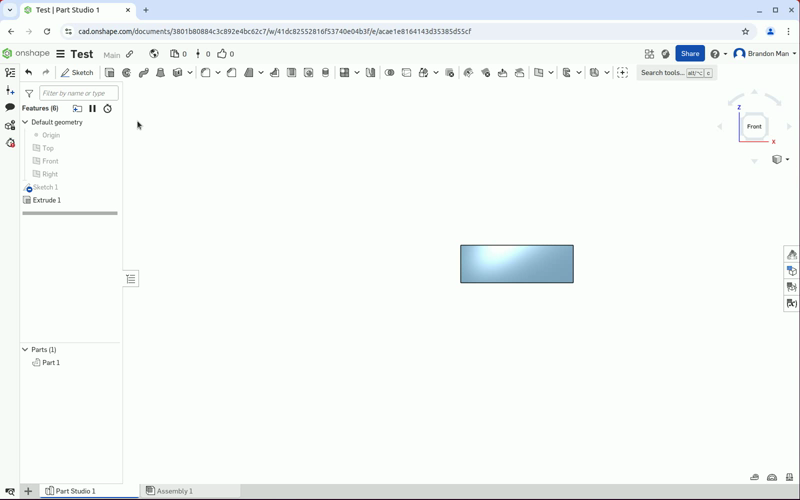
key(shift+h)
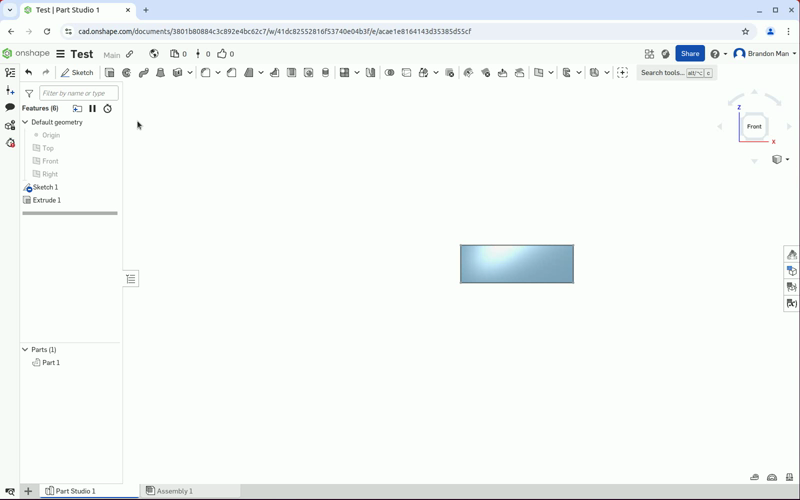
key(shift+h)
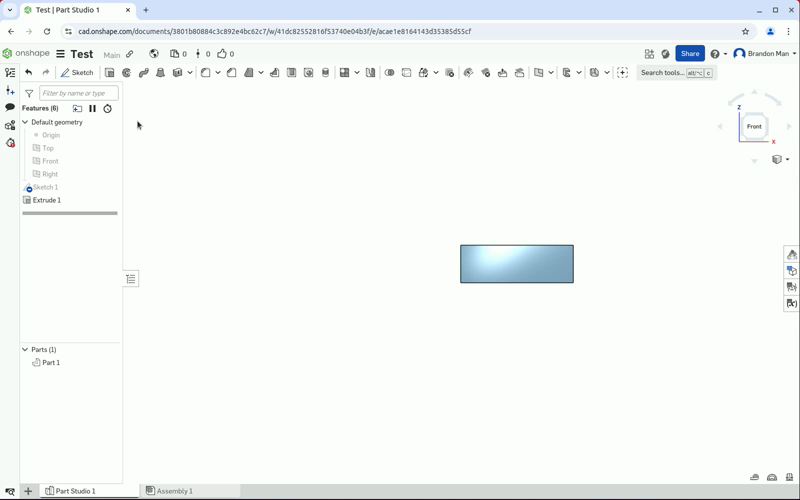
mouse_move(73, 189)
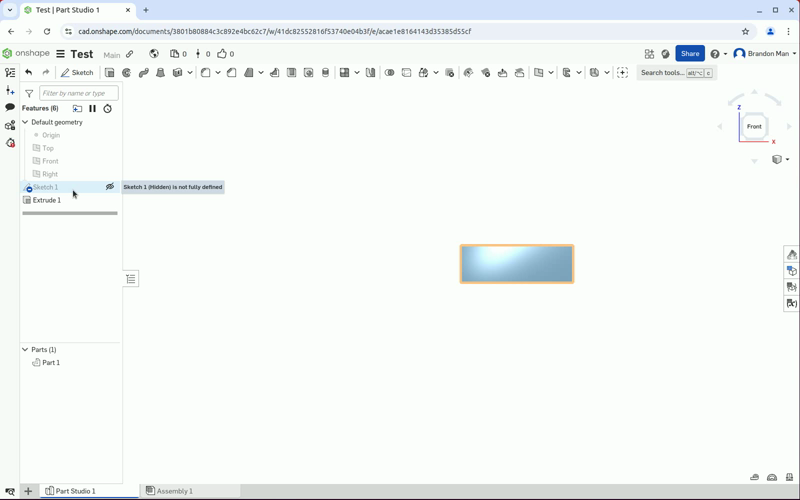
click(73, 189)
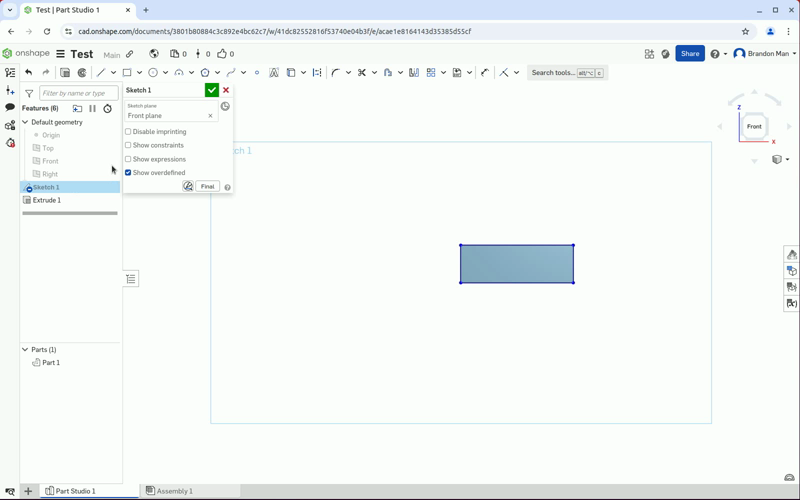
mouse_move(229, 92)
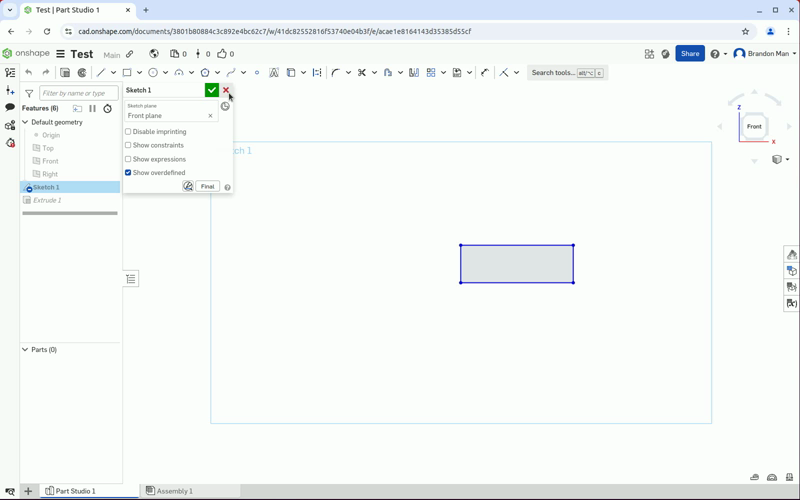
click(229, 92)
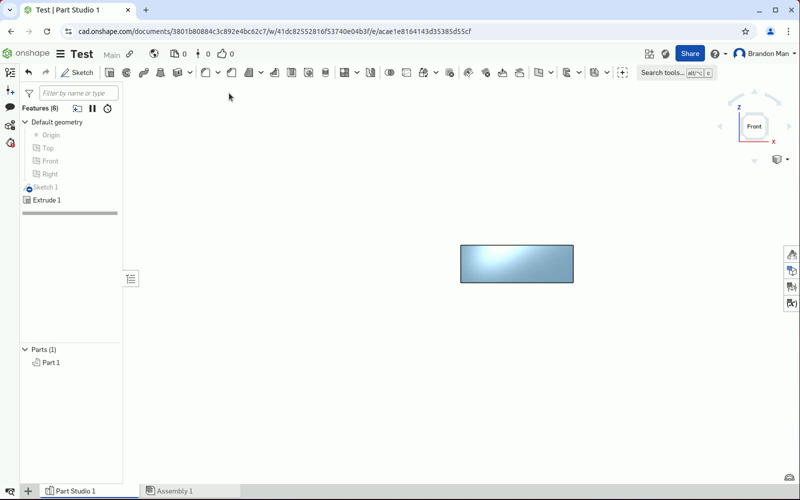
mouse_move(73, 352)
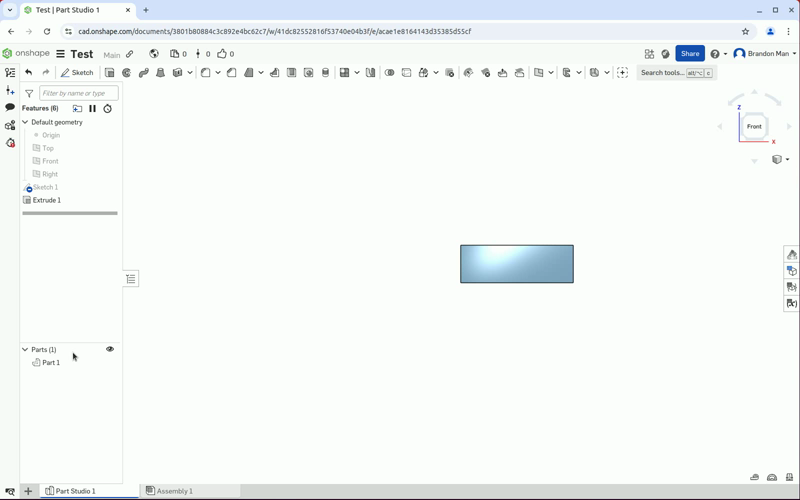
key(y)
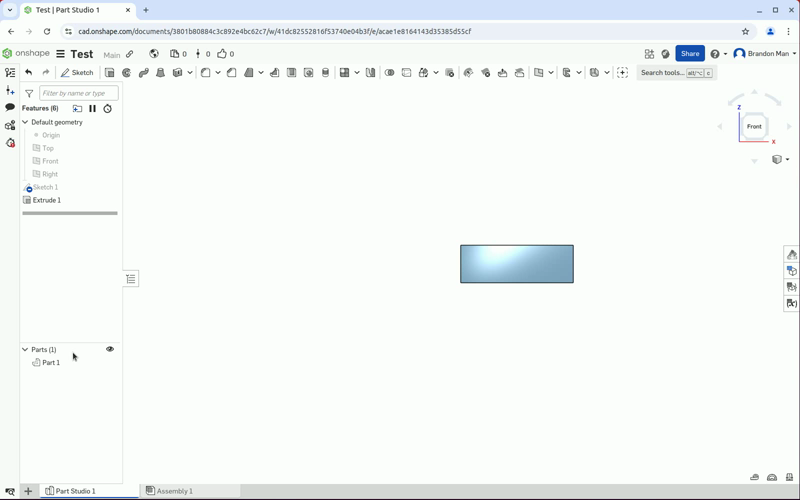
key(shift+p)
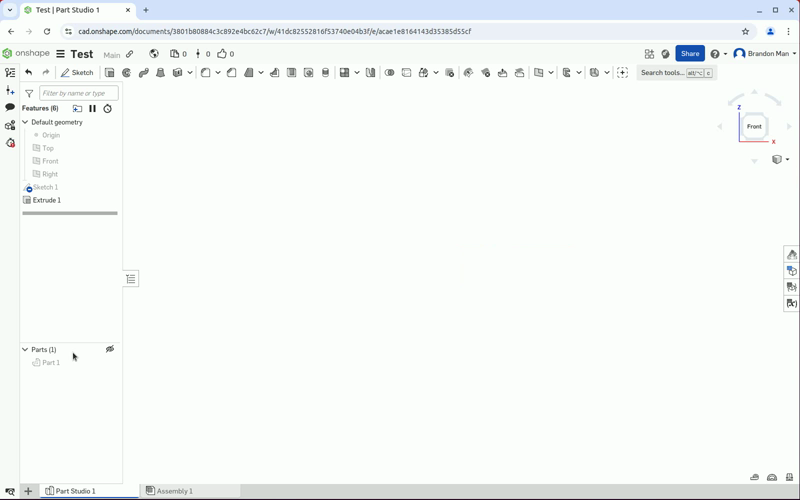
key(space)
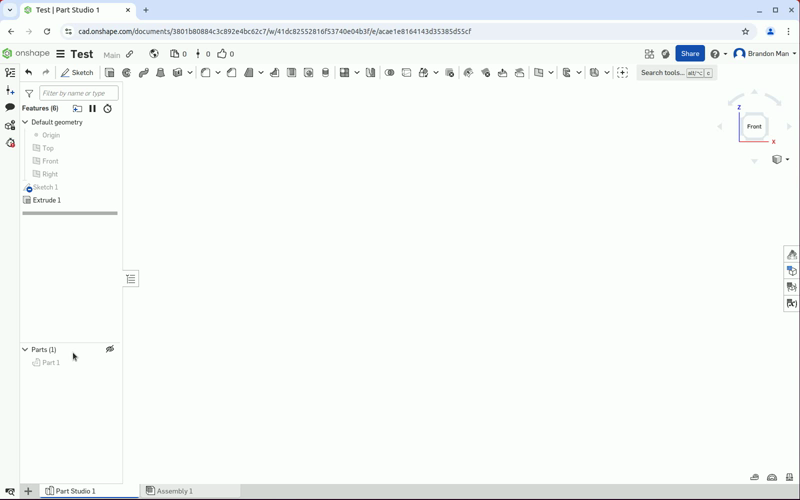
key_down(shift)
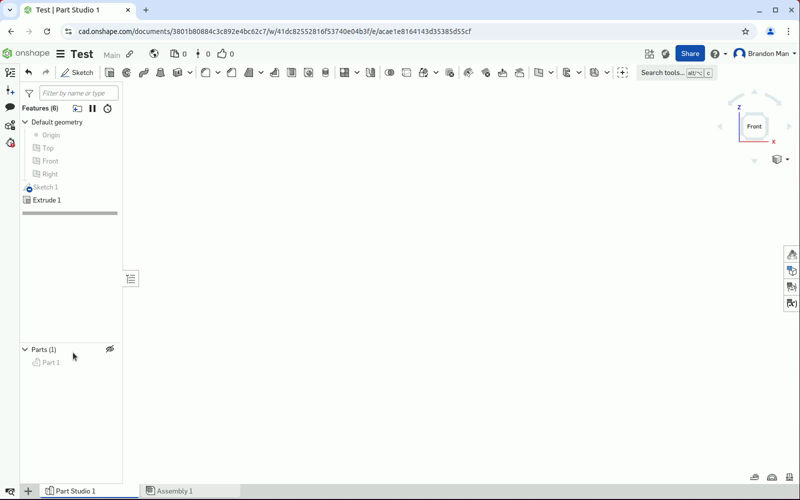
key(left)
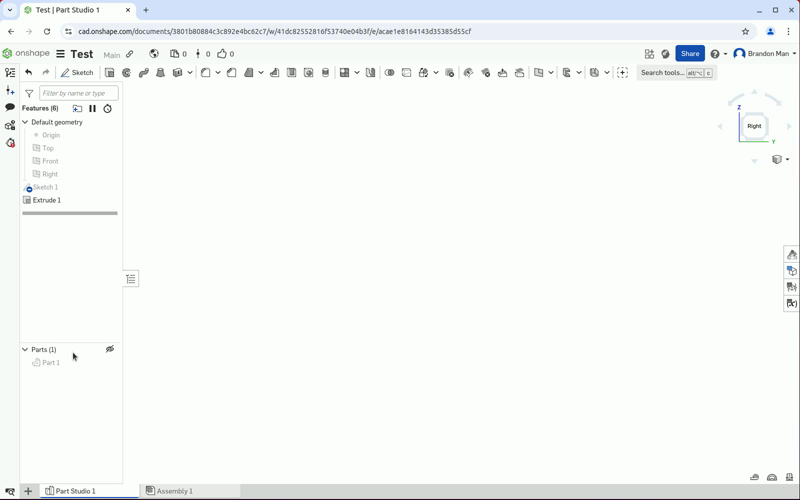
key_up(shift)
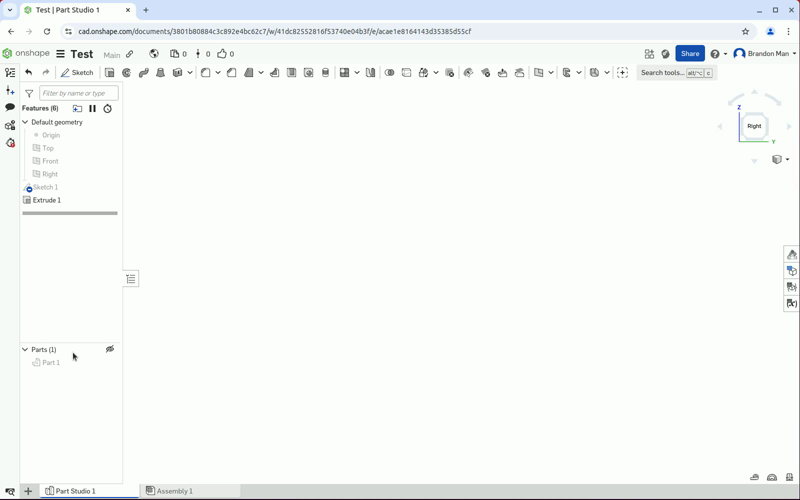
mouse_move(73, 352)
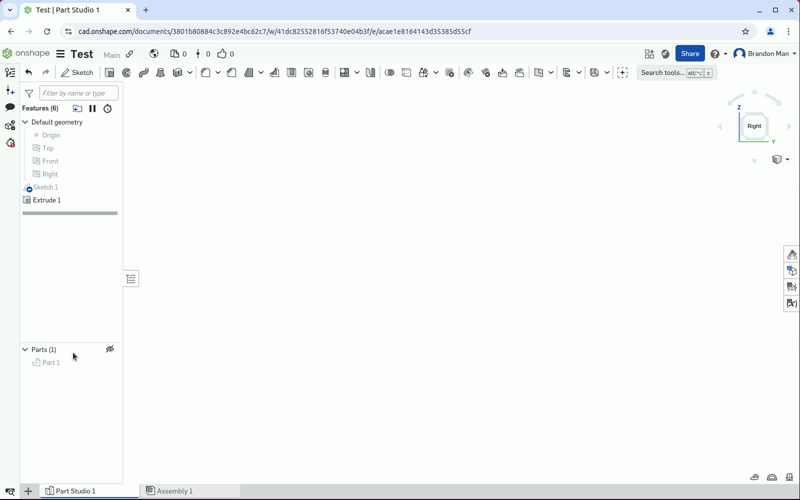
key(shift+y)
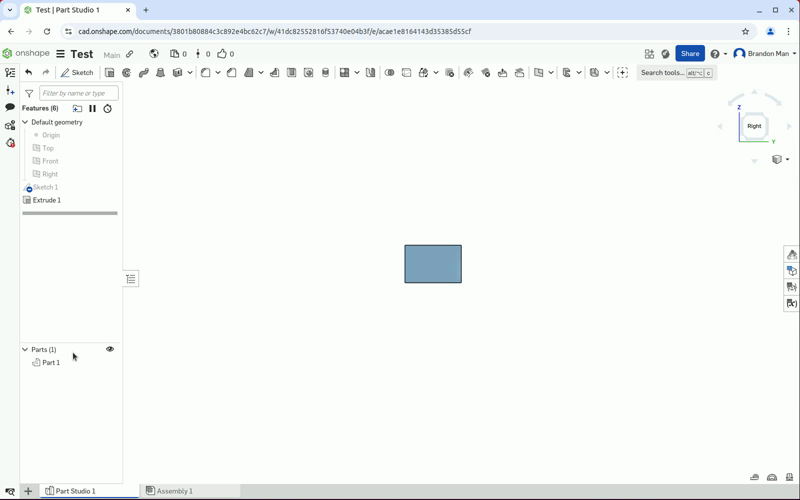
mouse_move(541, 75)
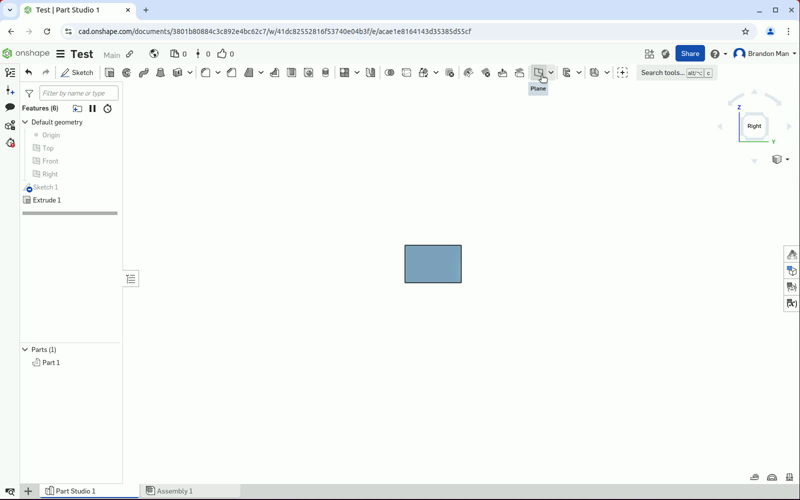
click(541, 75)
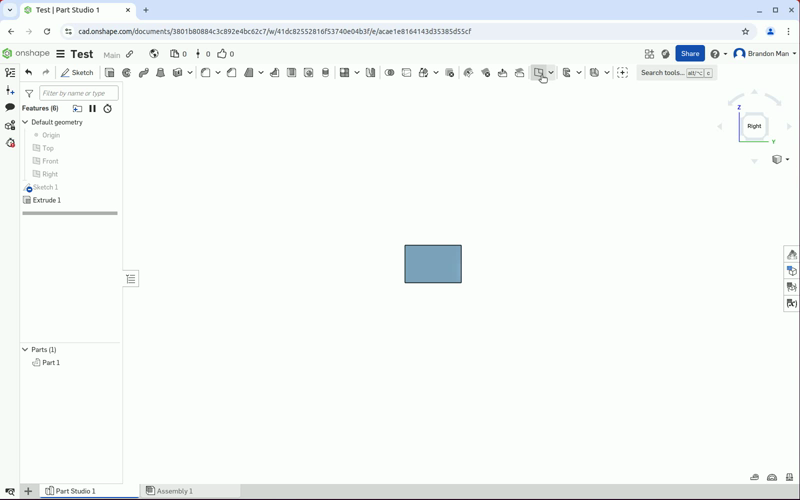
mouse_move(73, 176)
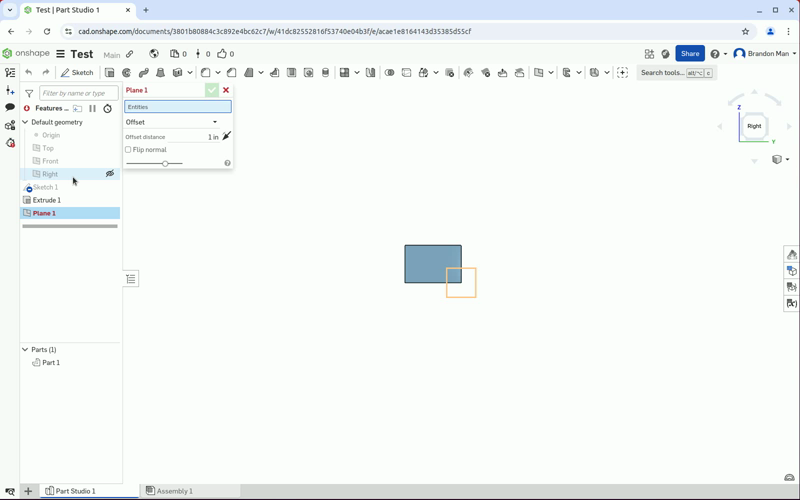
click(73, 176)
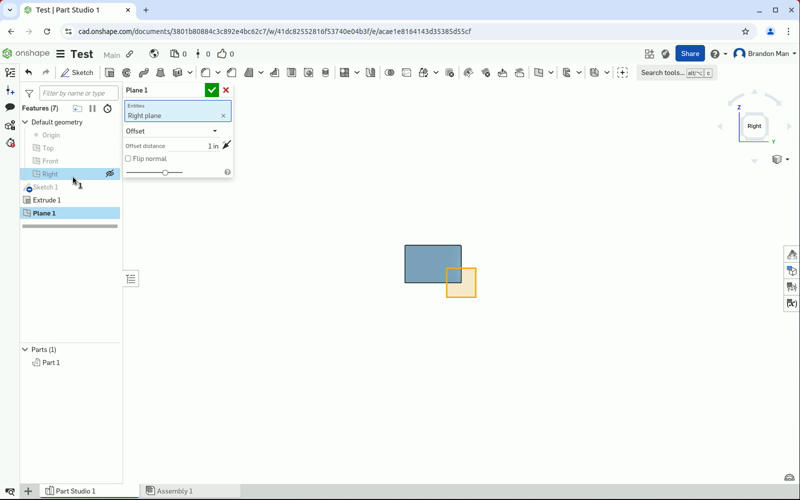
key(tab, 2)
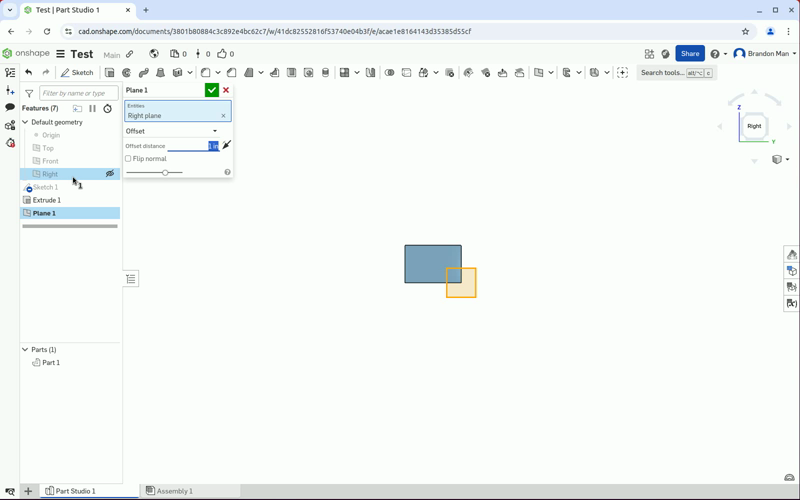
text(23.108)
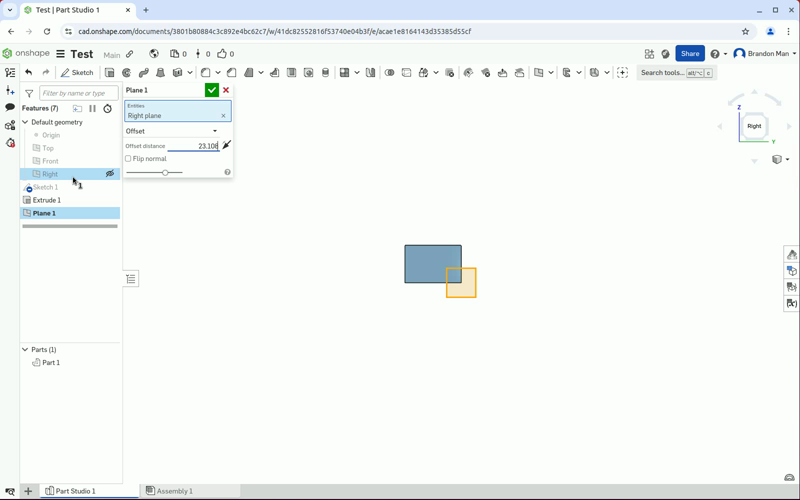
key(enter, 2)
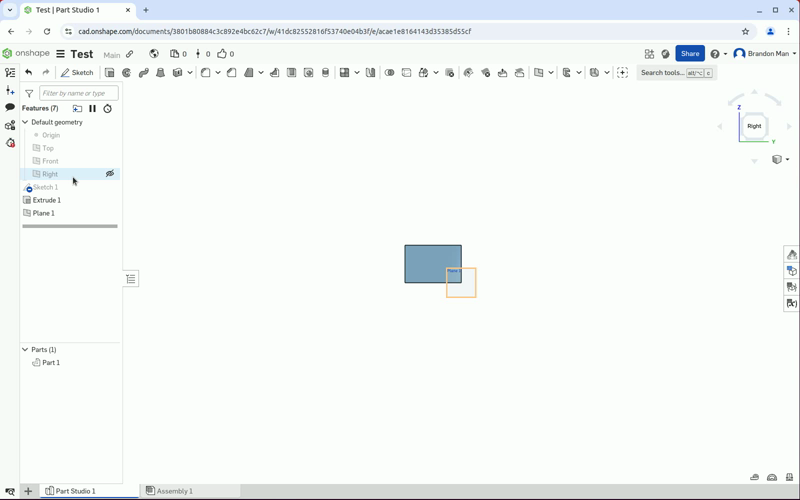
key(shift+s)
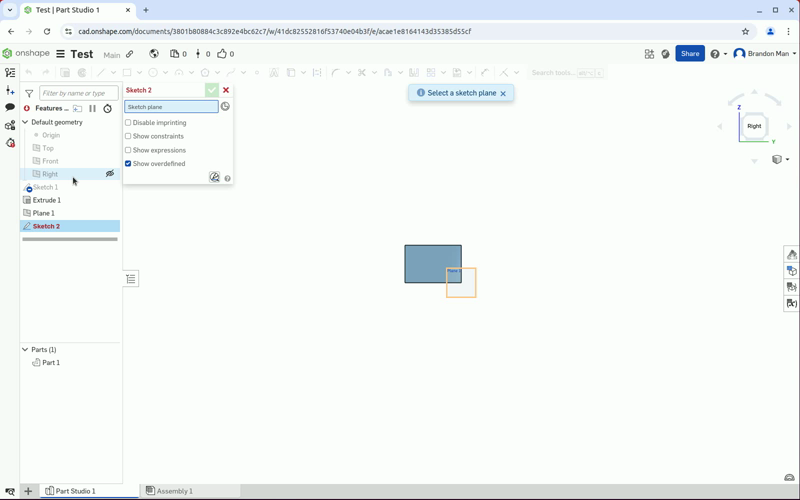
mouse_move(73, 215)
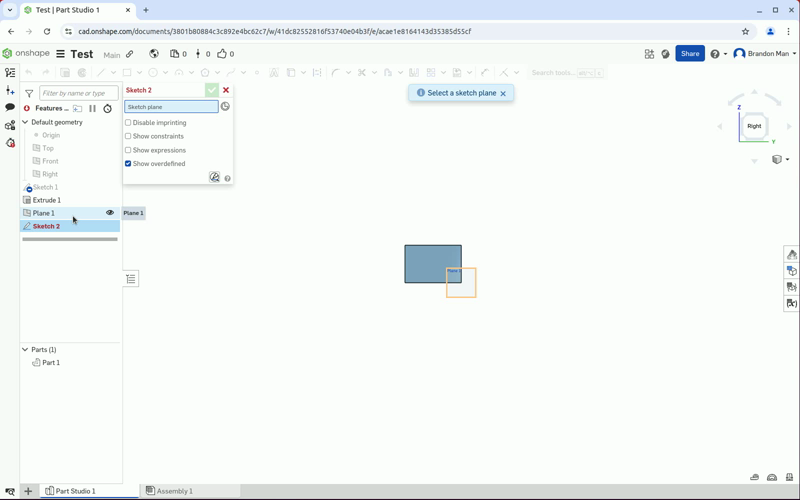
click(73, 215)
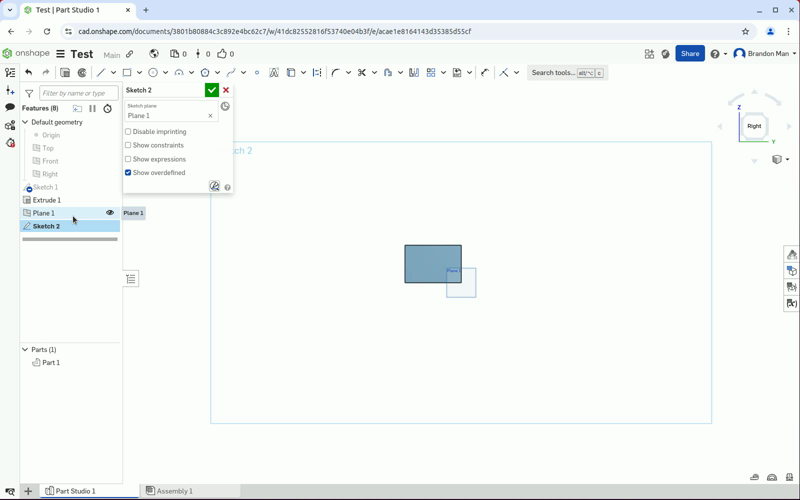
mouse_move(73, 352)
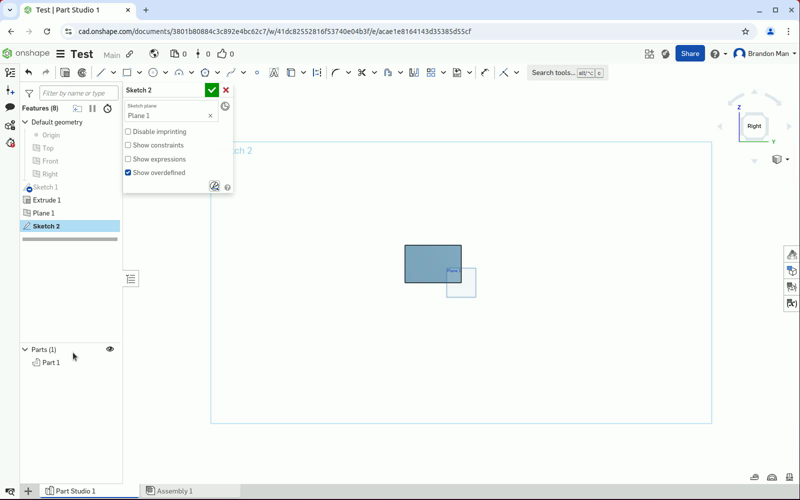
key(y)
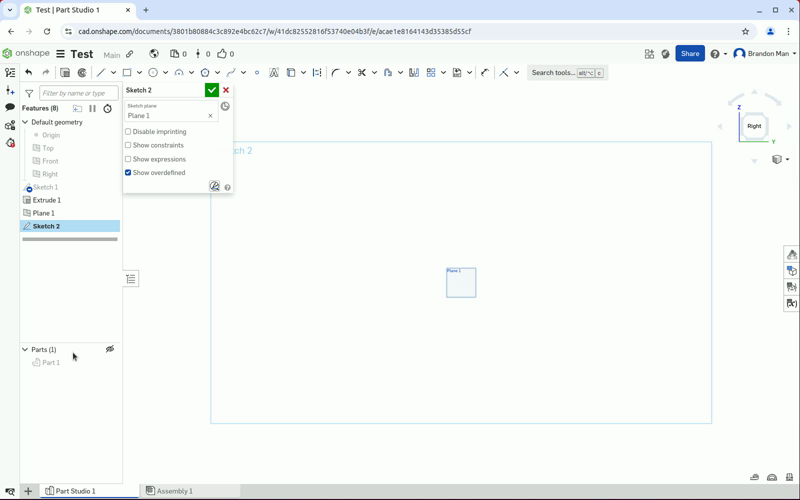
key(l)
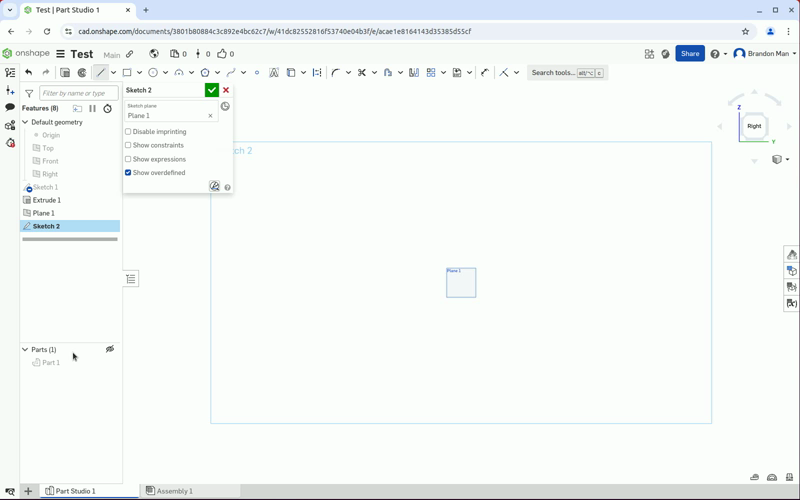
key_down(shift)
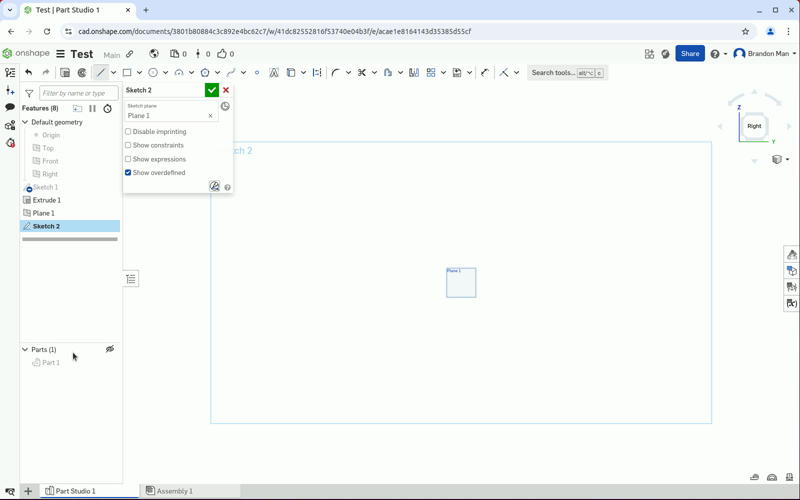
mouse_move(423, 264)
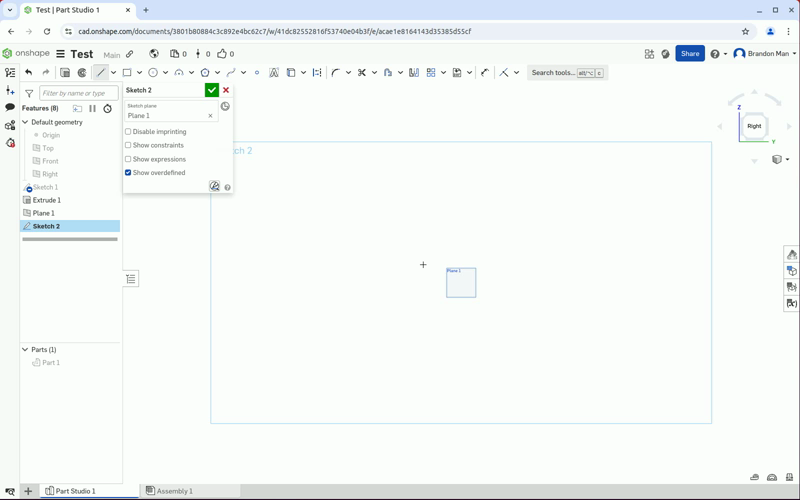
click(423, 264)
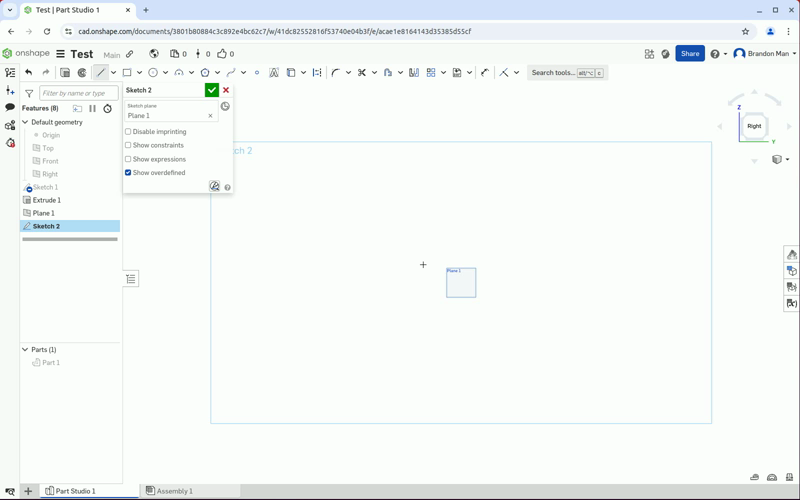
key_up(shift)
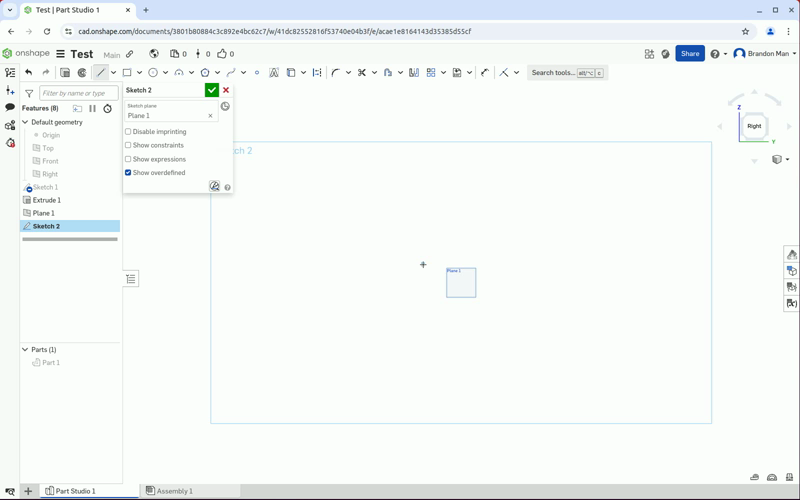
key_down(shift)
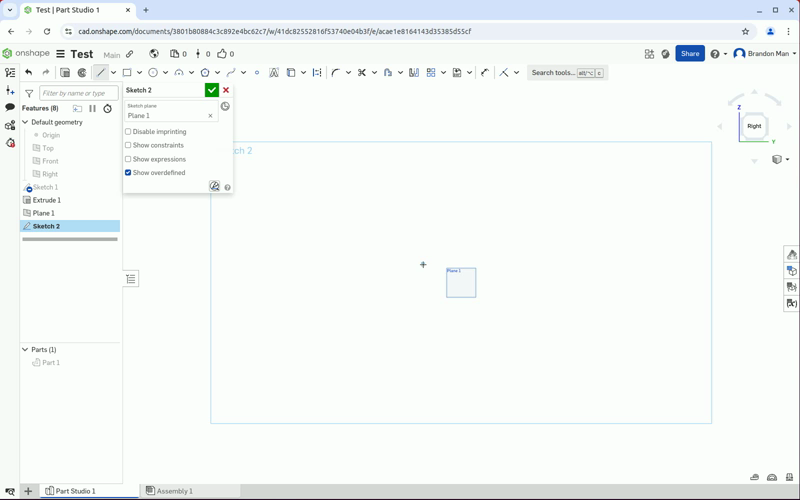
mouse_move(453, 264)
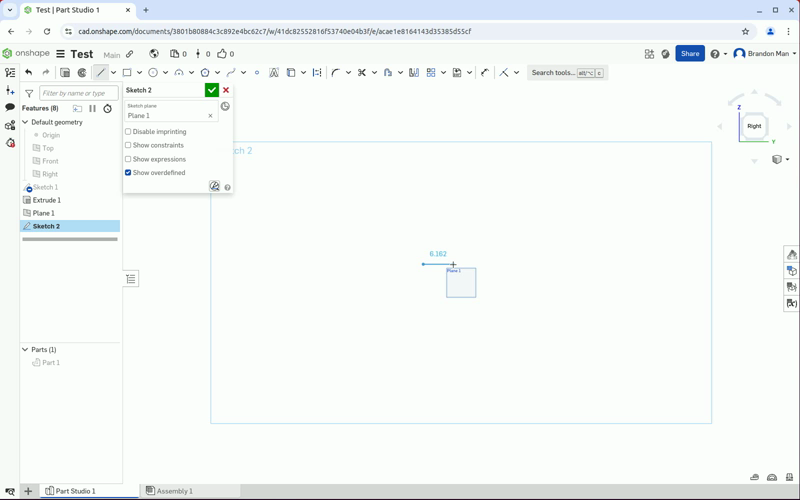
mouse_move(443, 264)
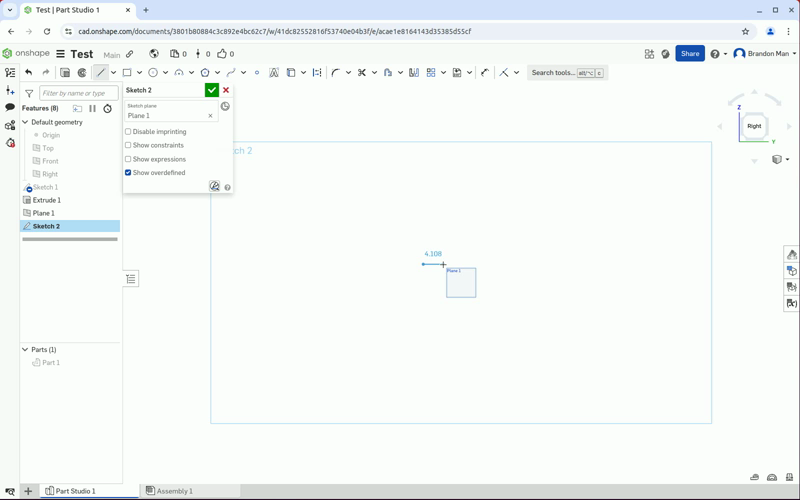
click(443, 264)
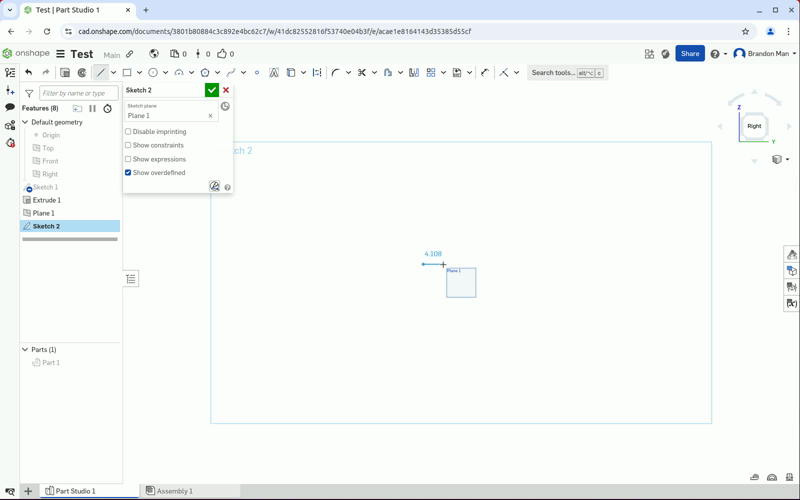
key_up(shift)
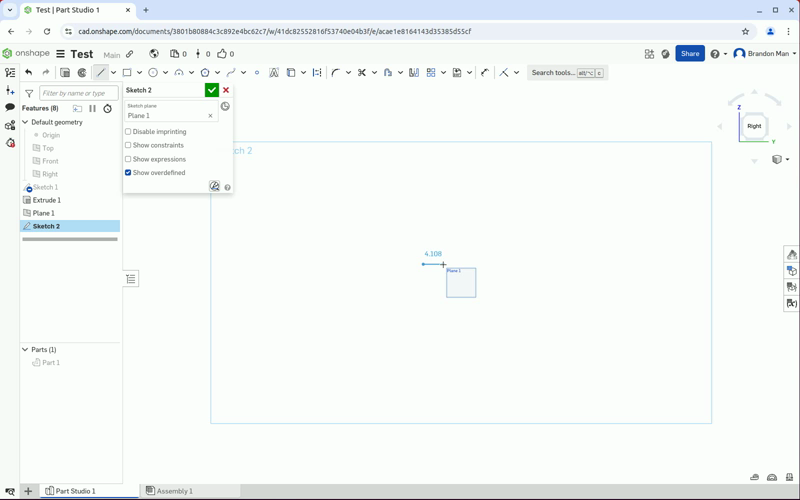
key_down(shift)
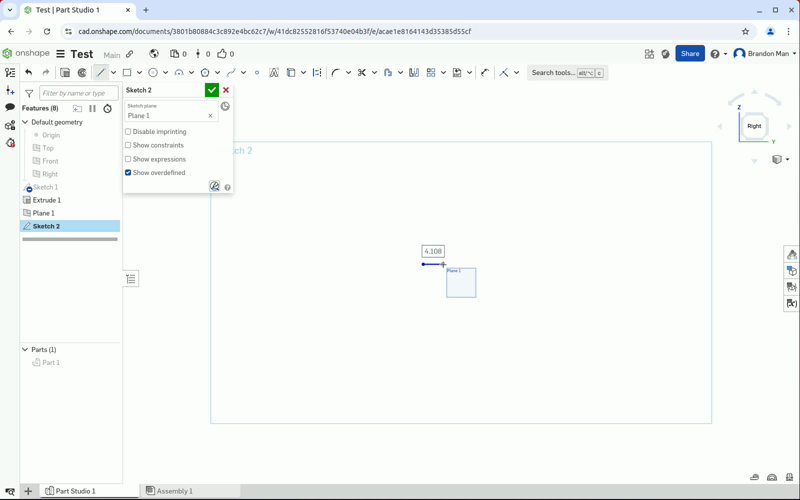
mouse_move(473, 264)
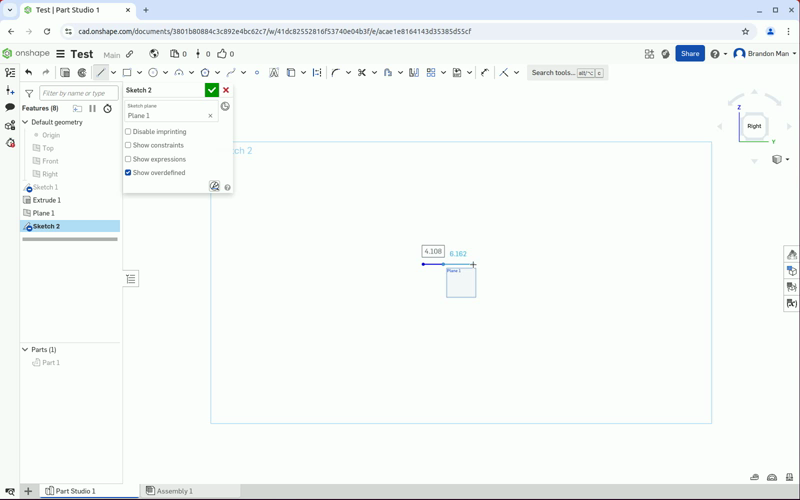
mouse_move(443, 244)
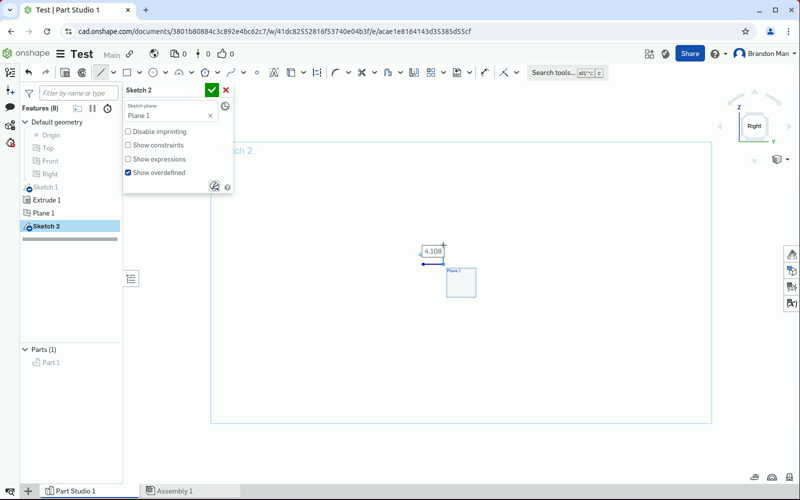
click(443, 244)
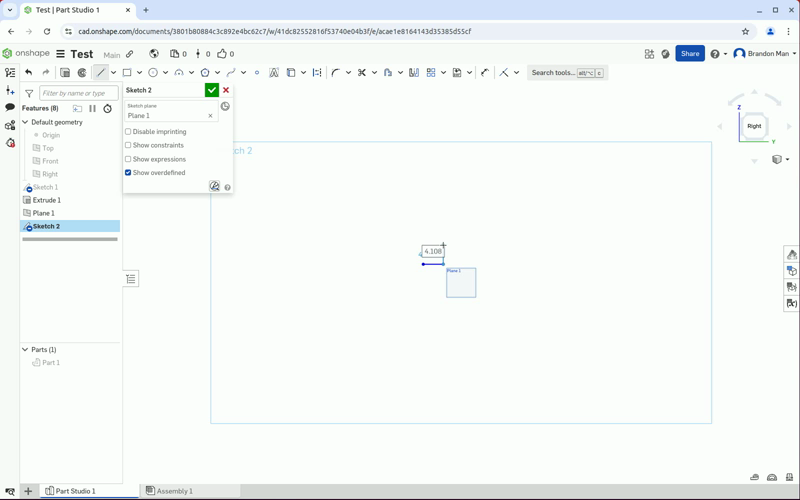
key_up(shift)
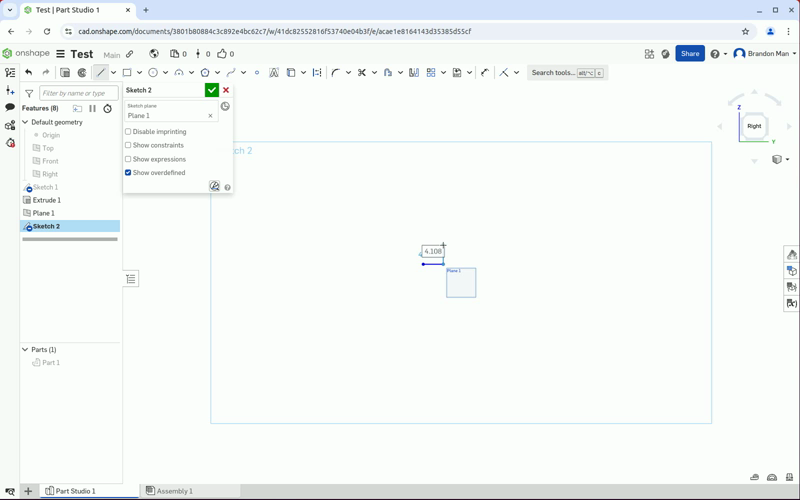
key_down(shift)
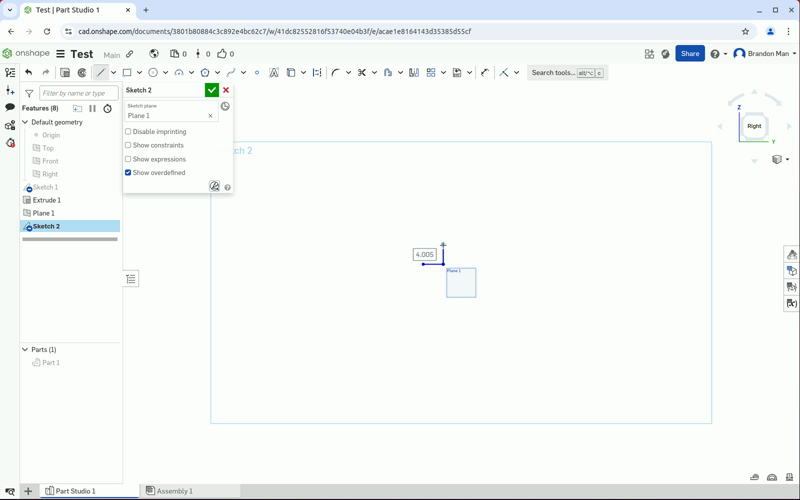
mouse_move(473, 244)
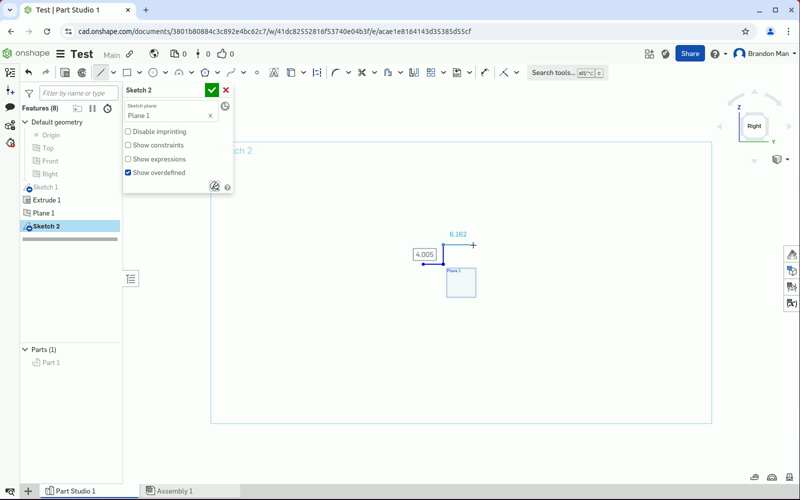
mouse_move(423, 244)
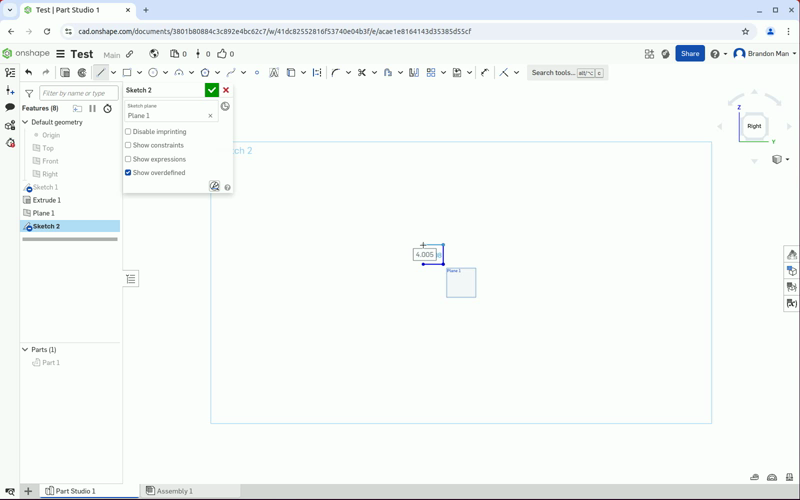
click(423, 244)
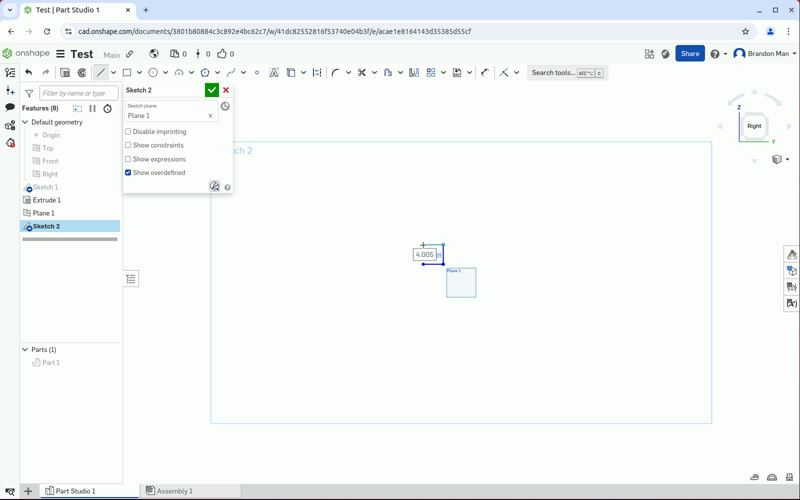
key_up(shift)
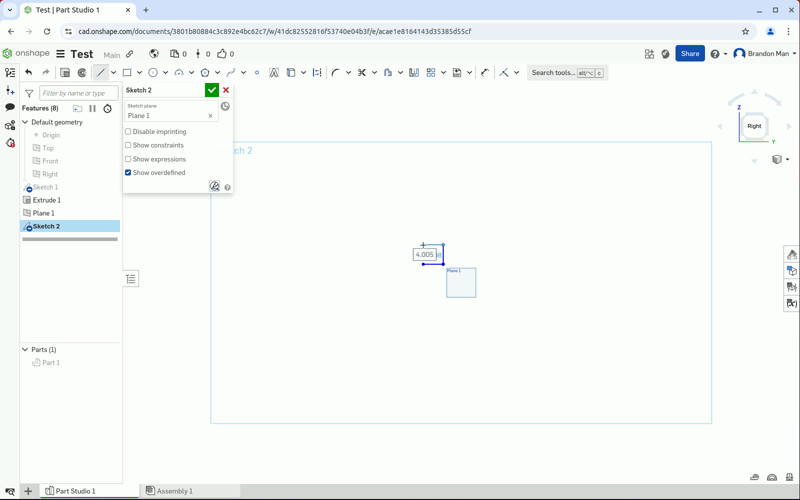
mouse_move(453, 244)
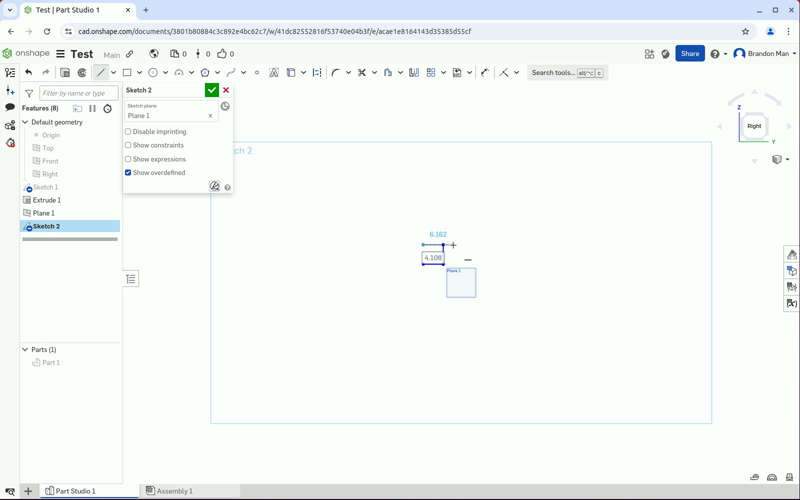
key_down(shift)
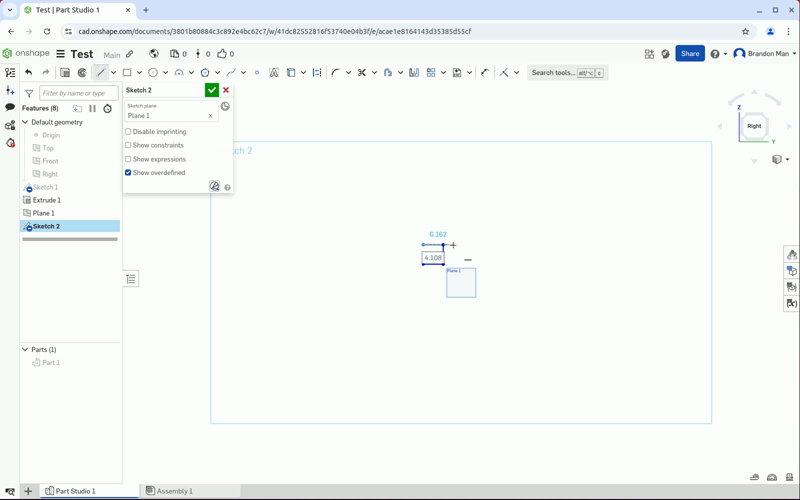
mouse_move(423, 264)
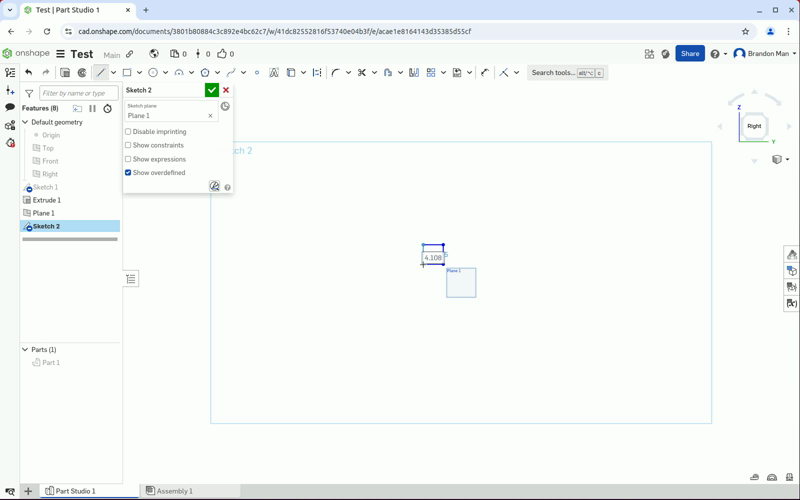
key_up(shift)
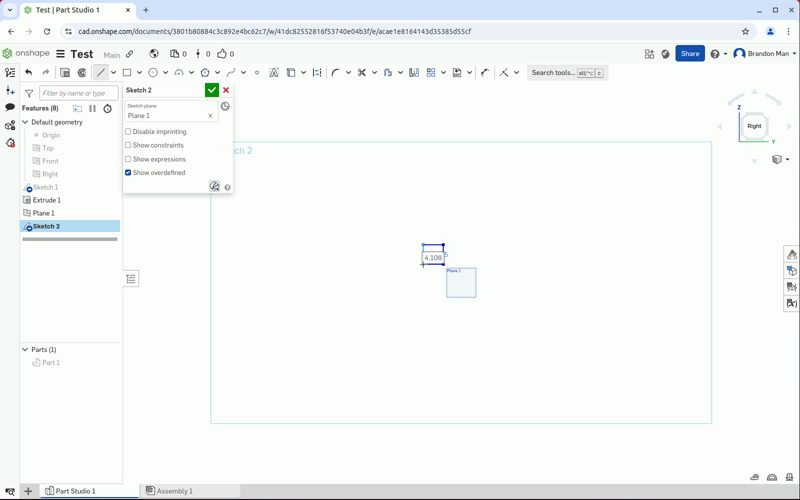
click(423, 264)
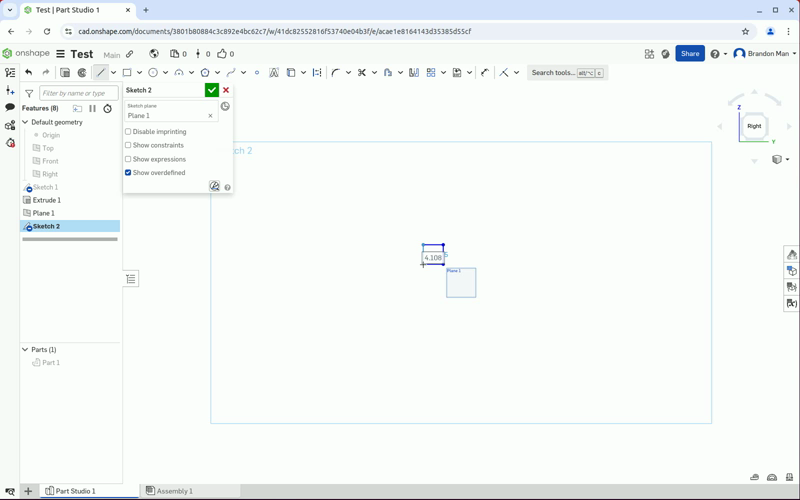
key(esc)
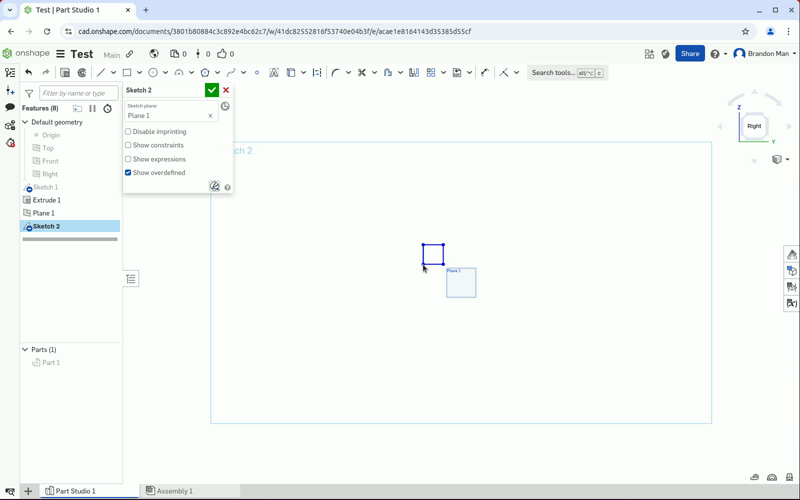
mouse_move(436, 246)
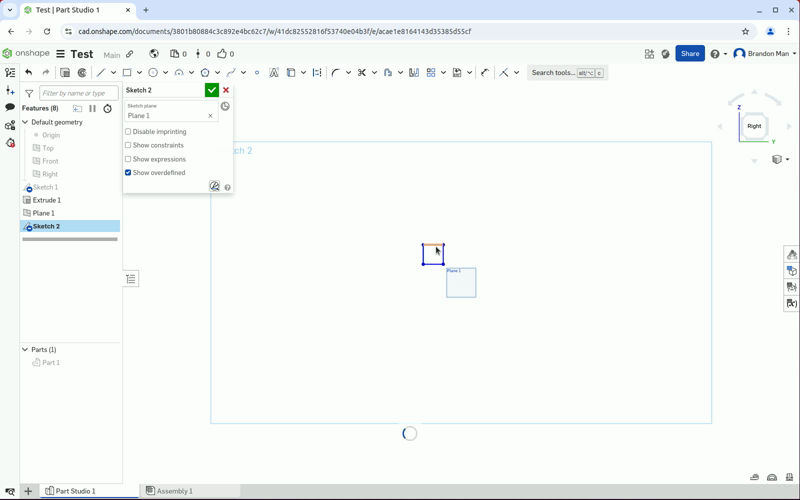
scroll(6)
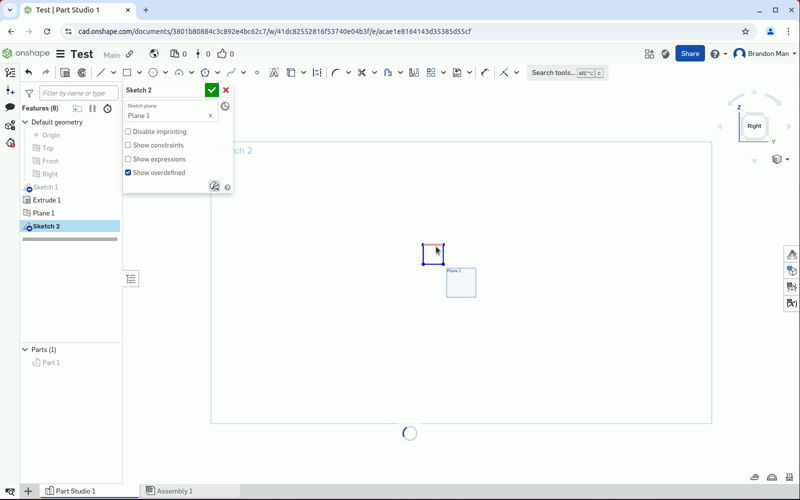
scroll(6)
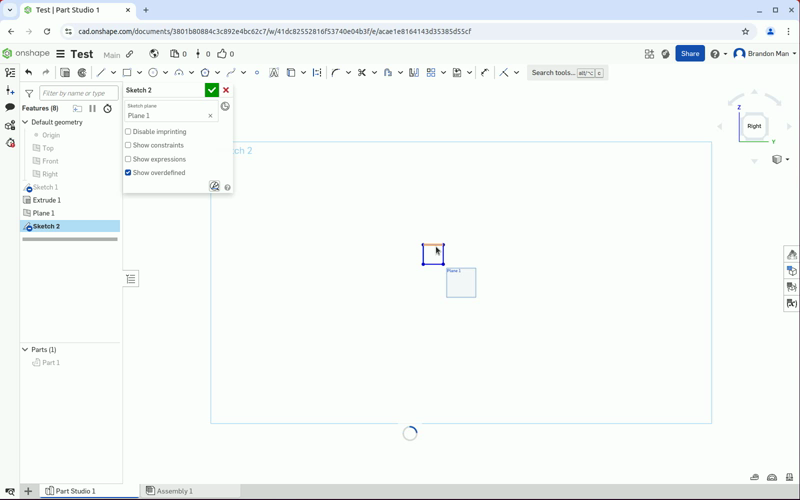
scroll(6)
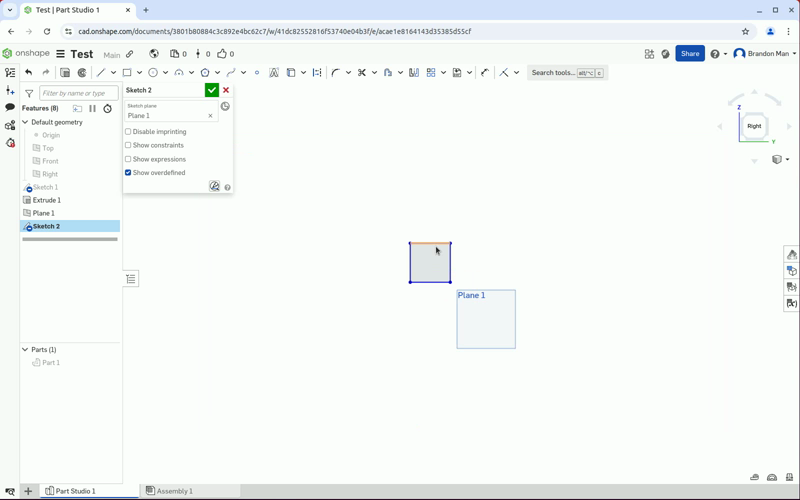
scroll(6)
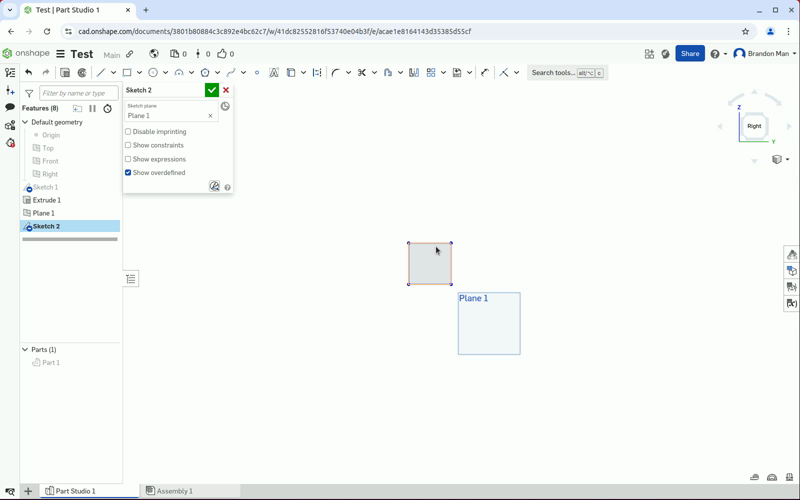
scroll(6)
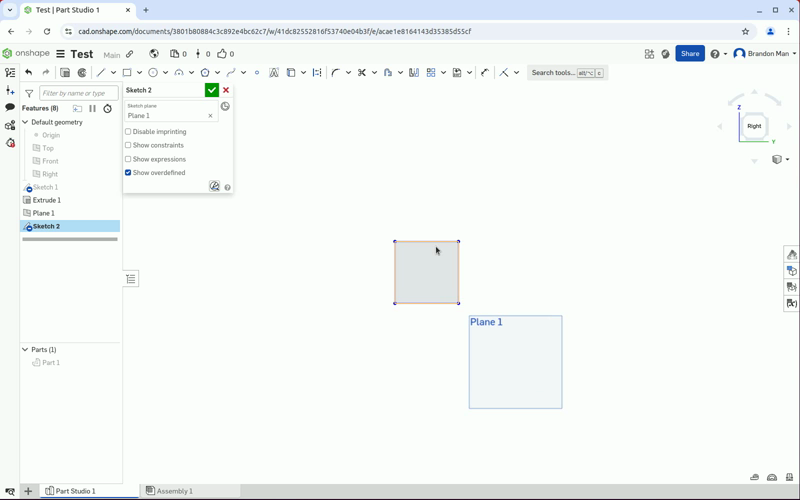
scroll(6)
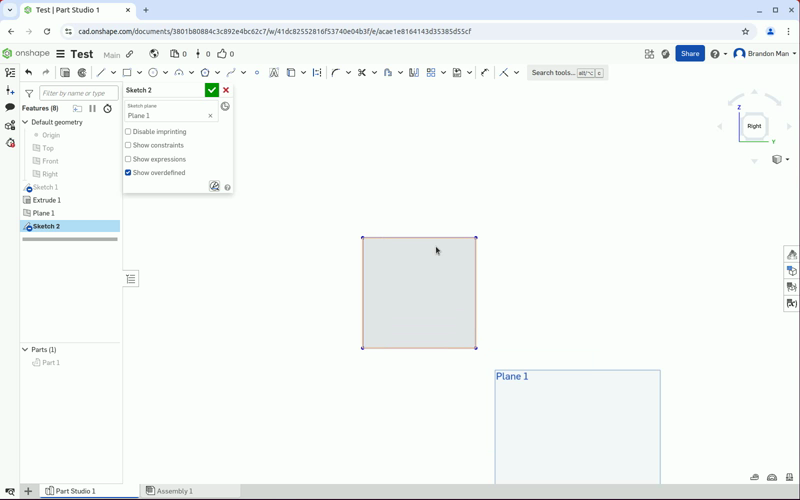
scroll(6)
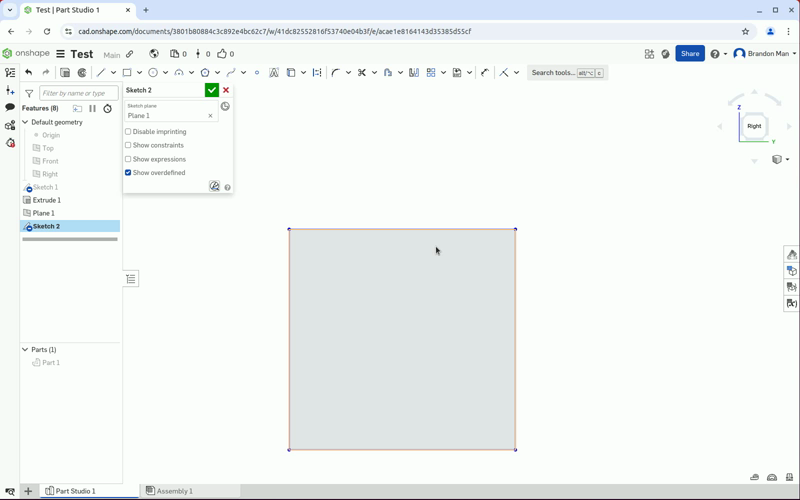
click(436, 246)
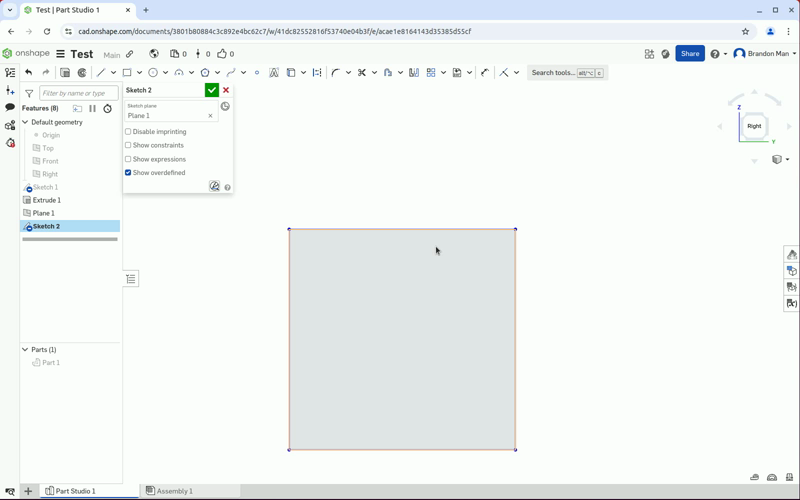
scroll(-6)
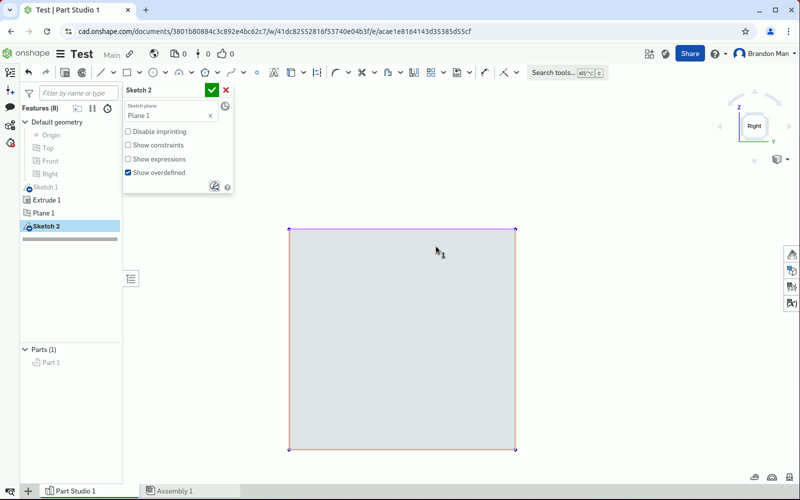
scroll(-6)
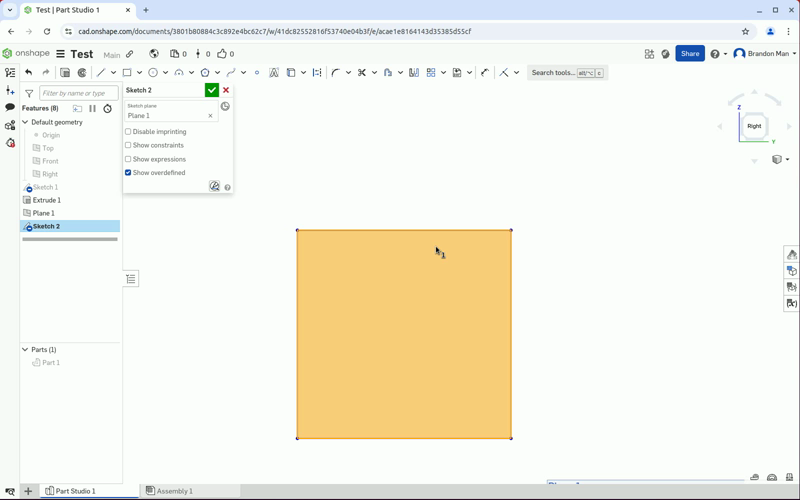
scroll(-6)
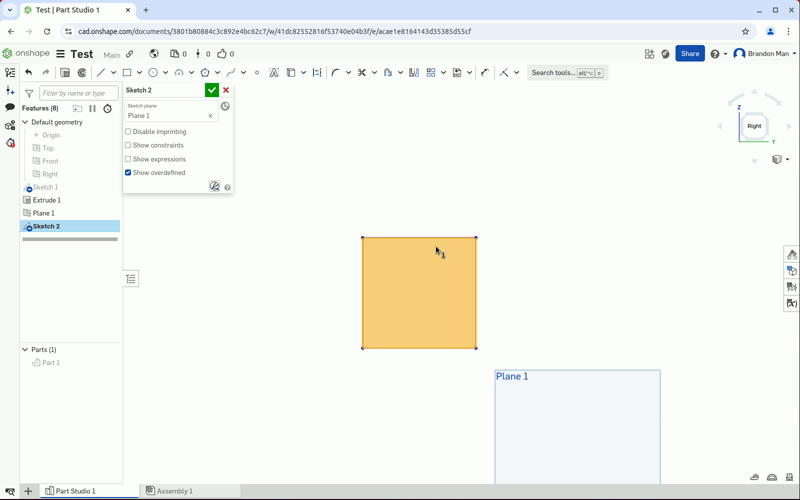
scroll(-6)
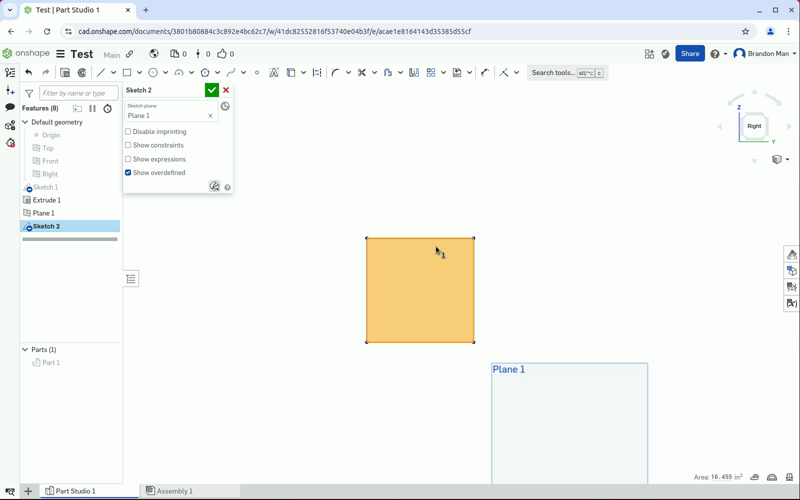
scroll(-6)
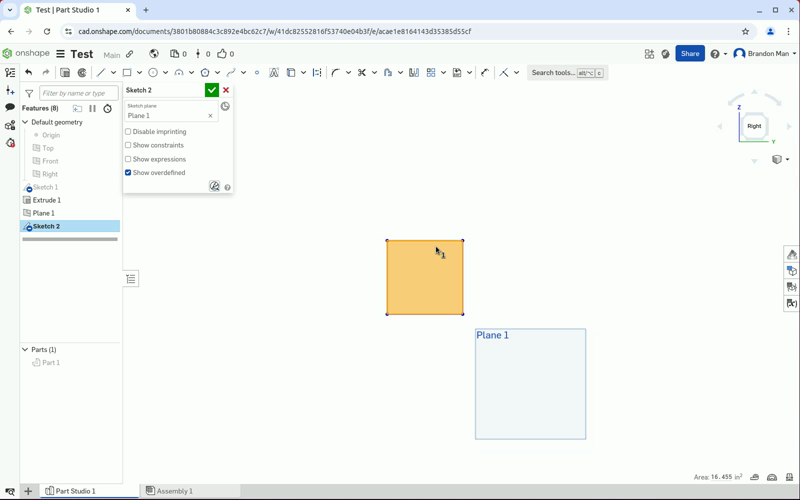
scroll(-6)
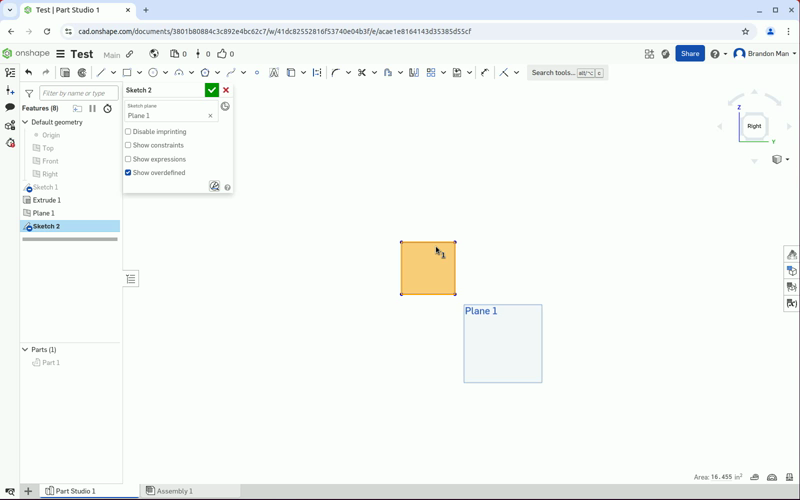
scroll(-6)
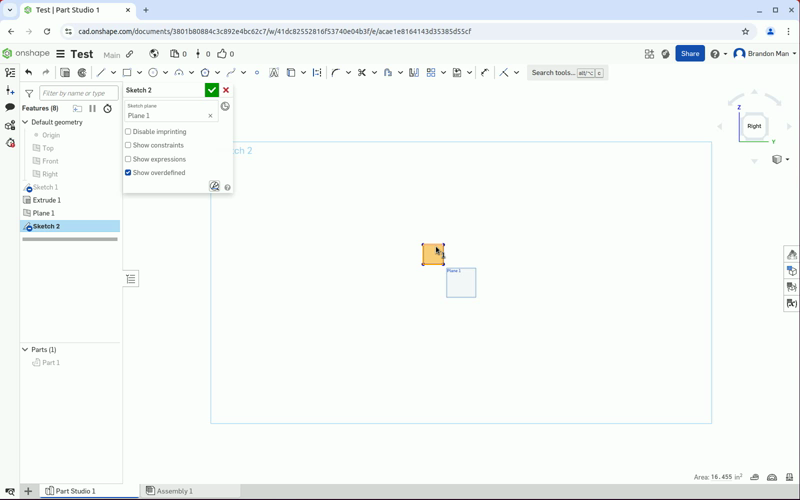
mouse_move(73, 352)
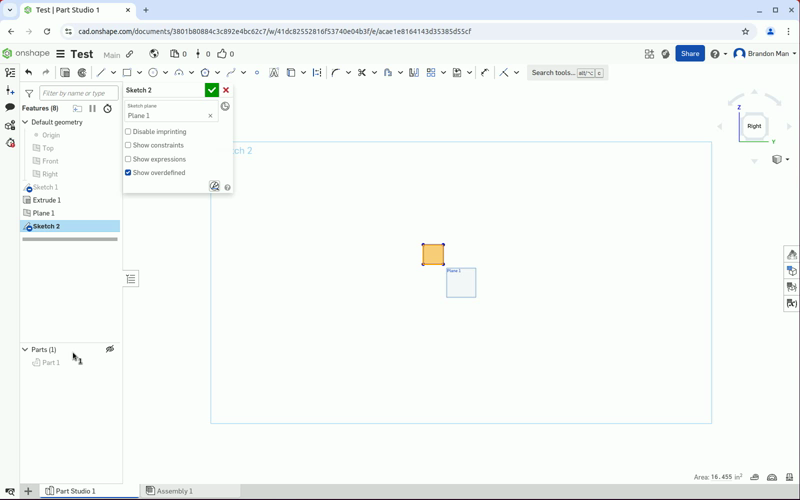
key(shift+y)
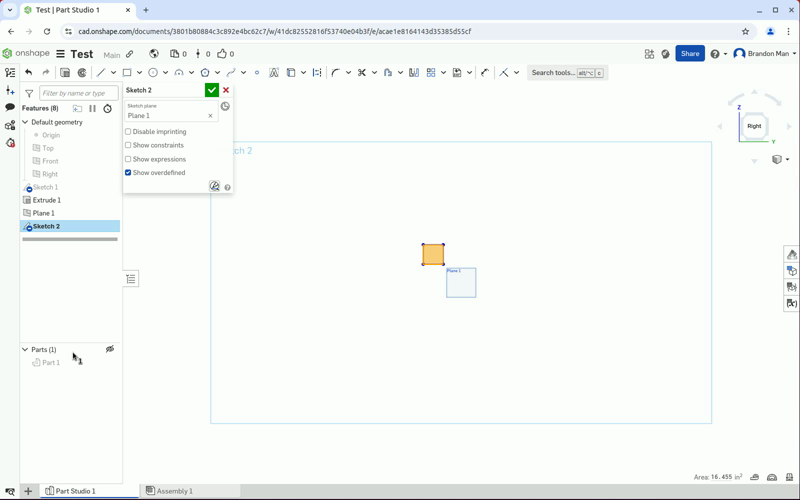
key(shift+e)
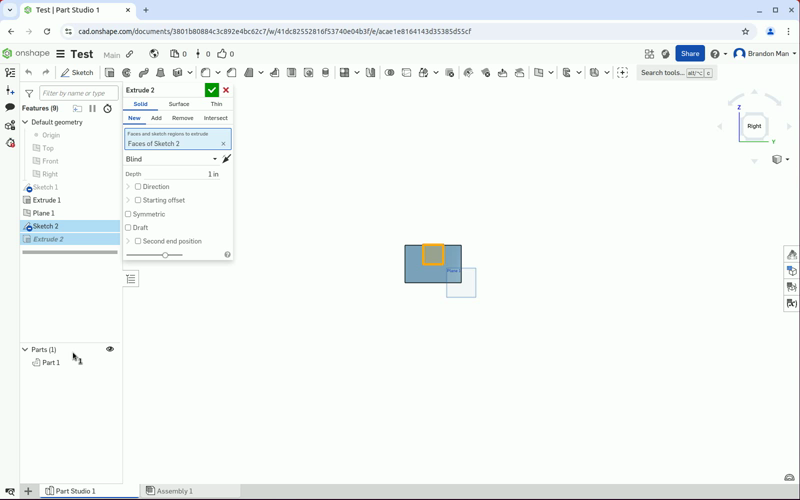
mouse_move(143, 106)
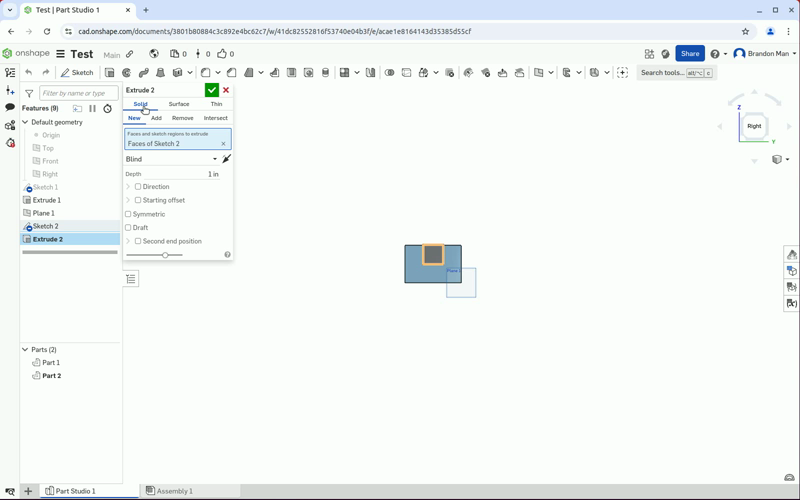
click(143, 106)
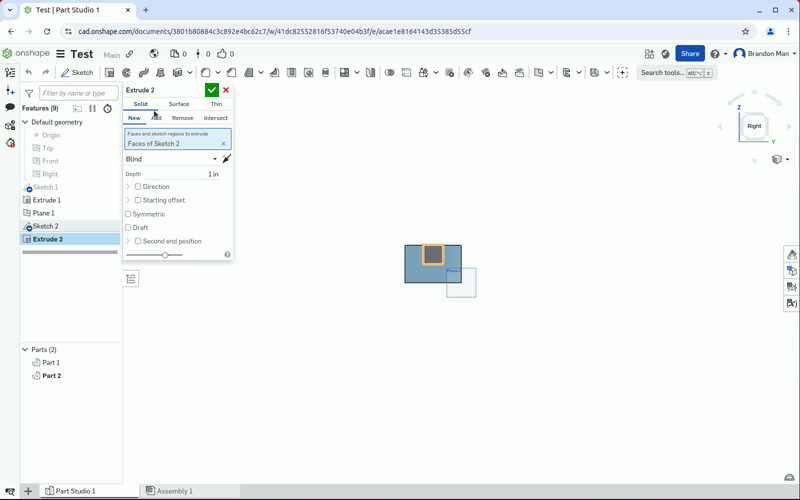
mouse_move(186, 120)
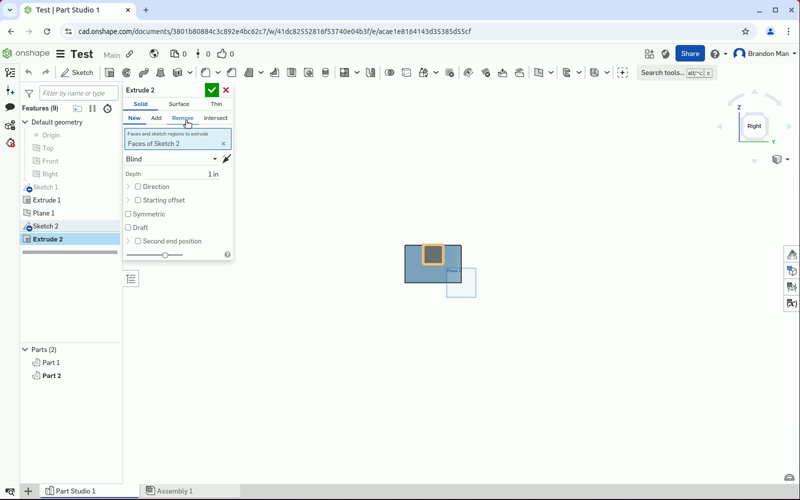
click(186, 120)
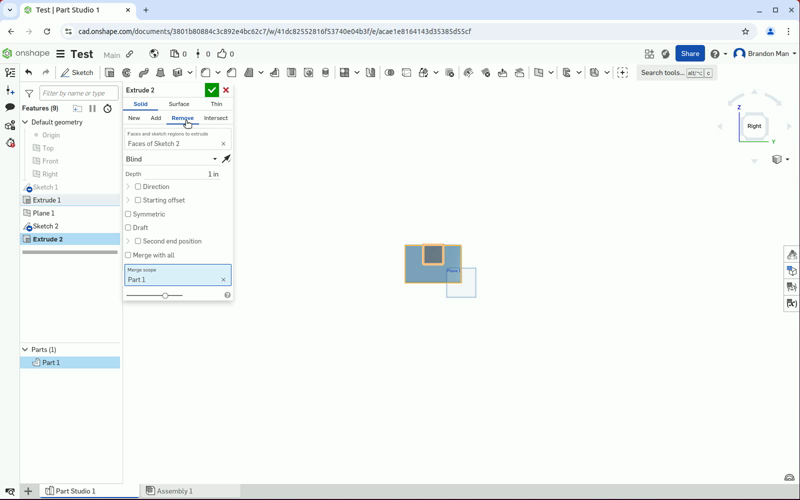
key(tab, 4)
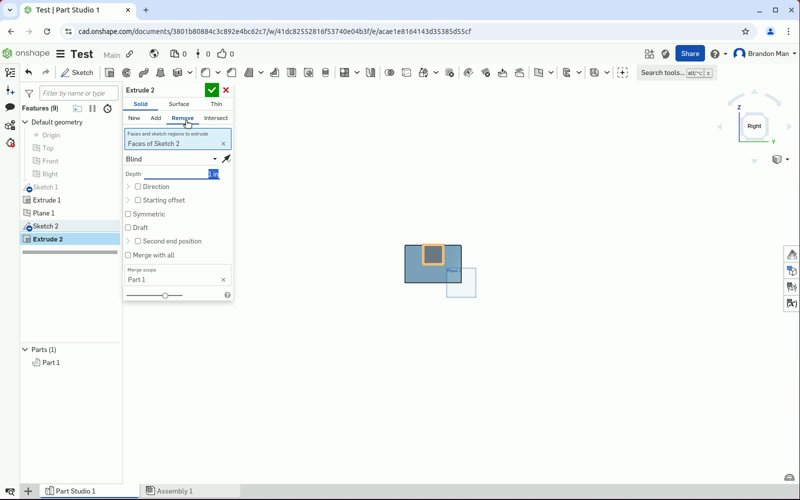
text(23.108)
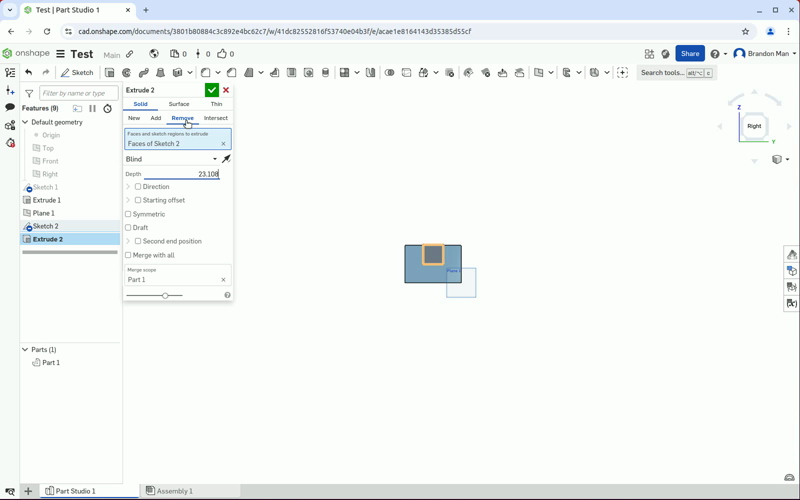
key(tab, 6)
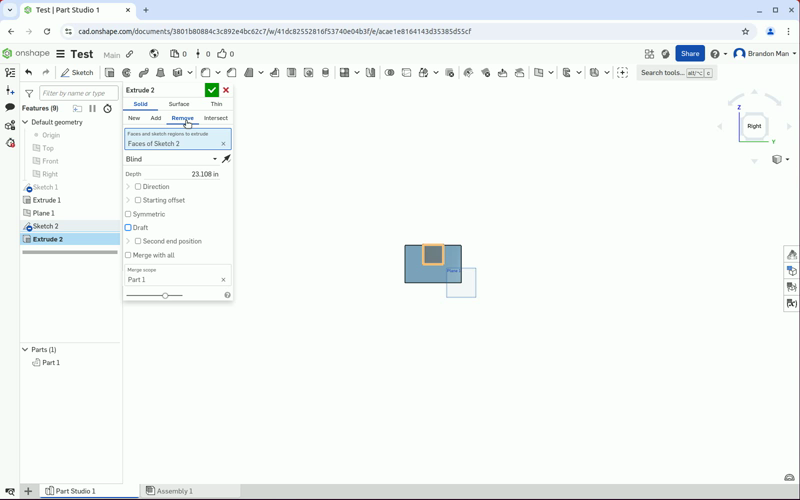
key(space)
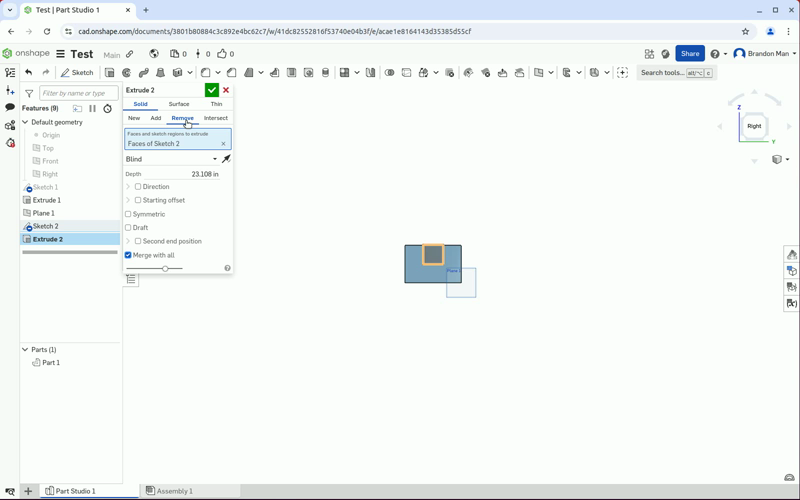
key(enter)
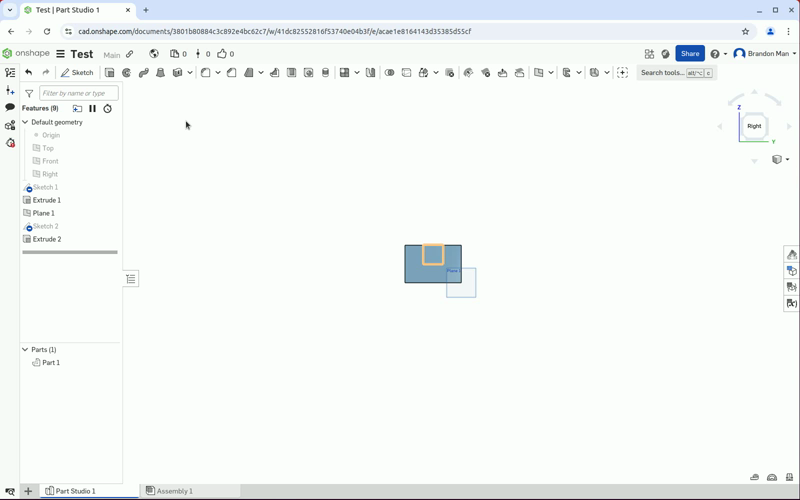
key(shift+h)
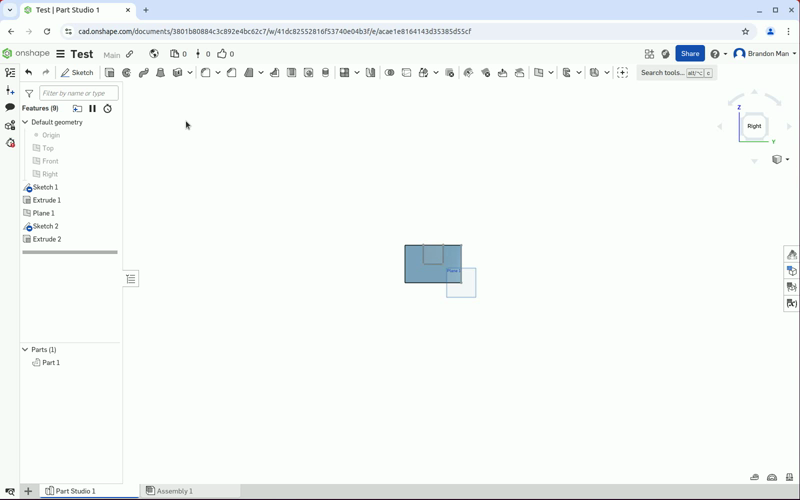
key(shift+h)
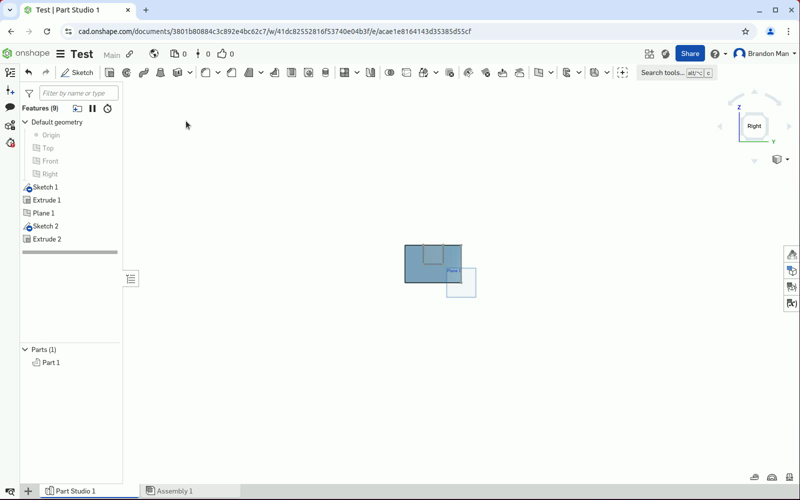
key(shift+7)
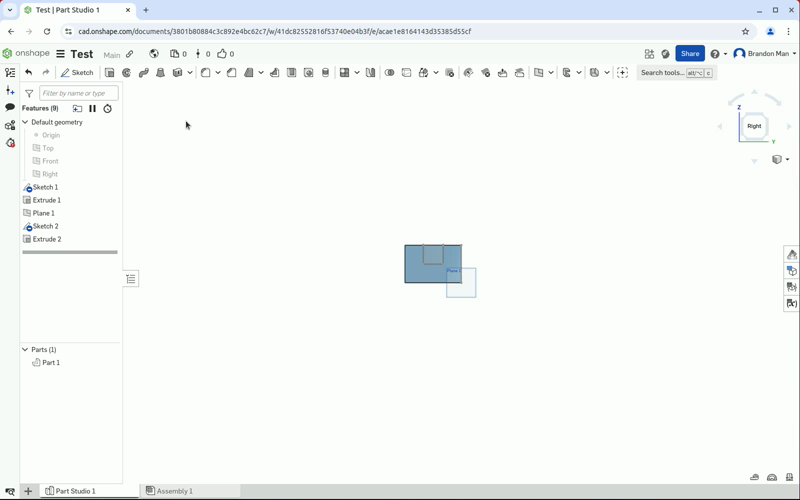
key(right, 2)
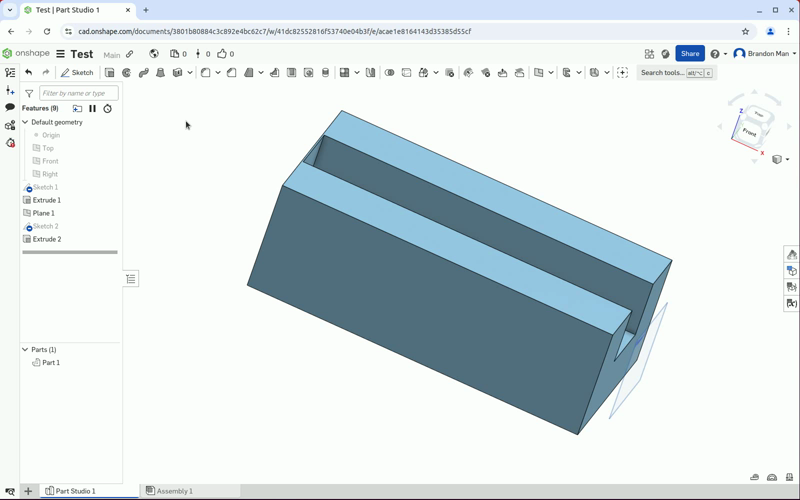
key(down, 2)
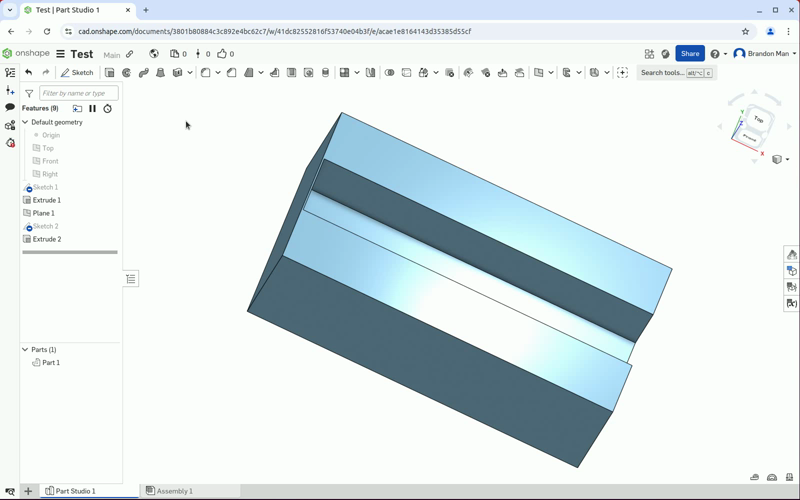
key(up, 2)
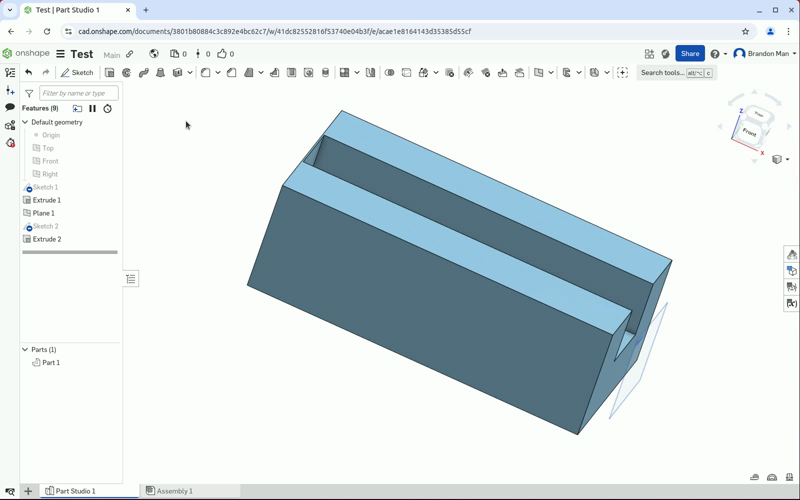
key(left, 2)
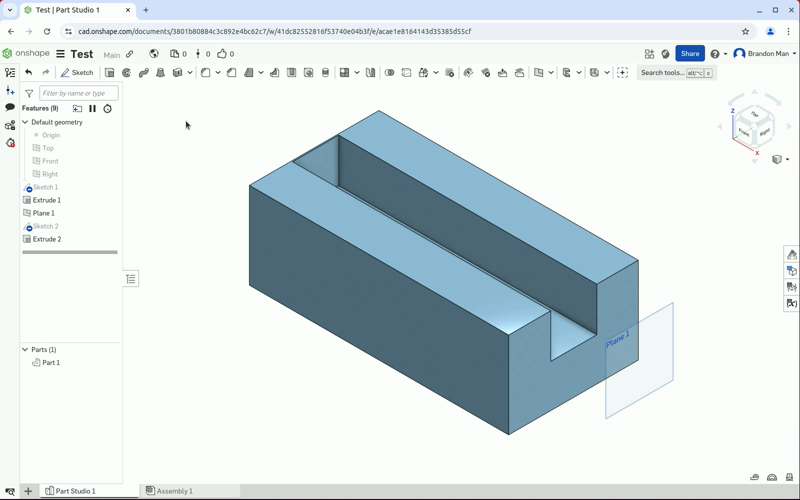
mouse_move(73, 189)
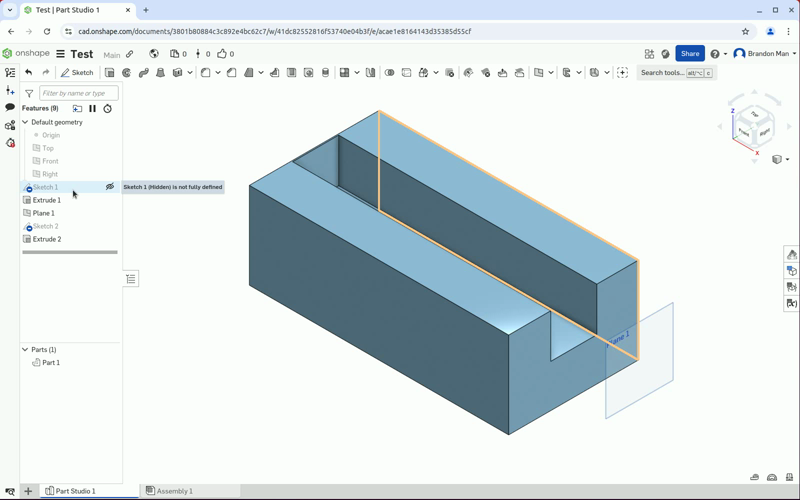
click(73, 189)